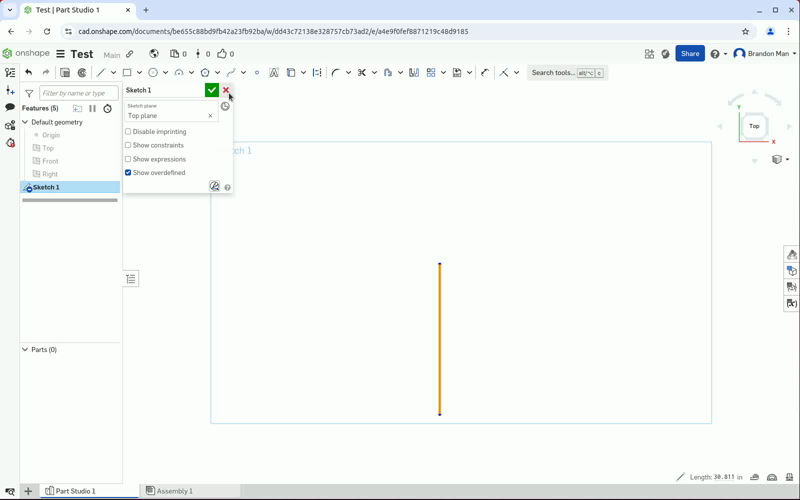
key(shift+h)
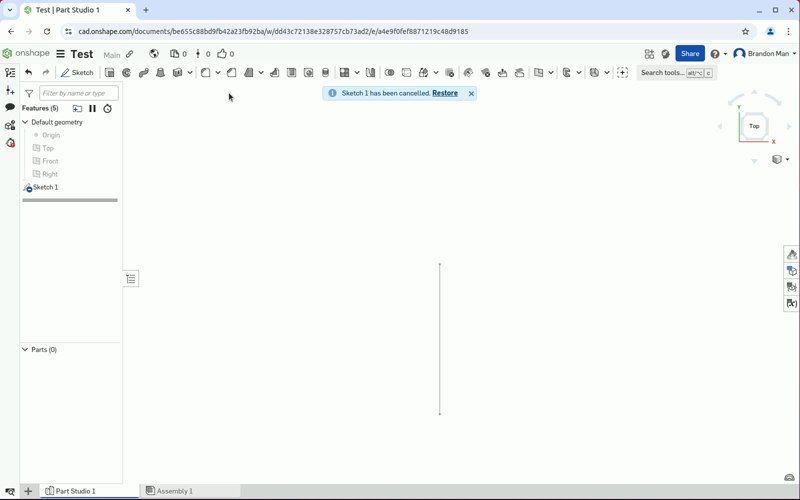
mouse_move(73, 352)
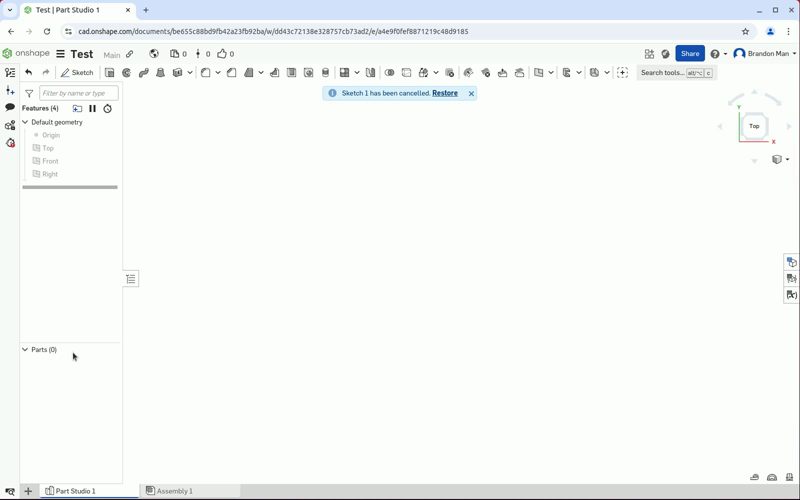
key(y)
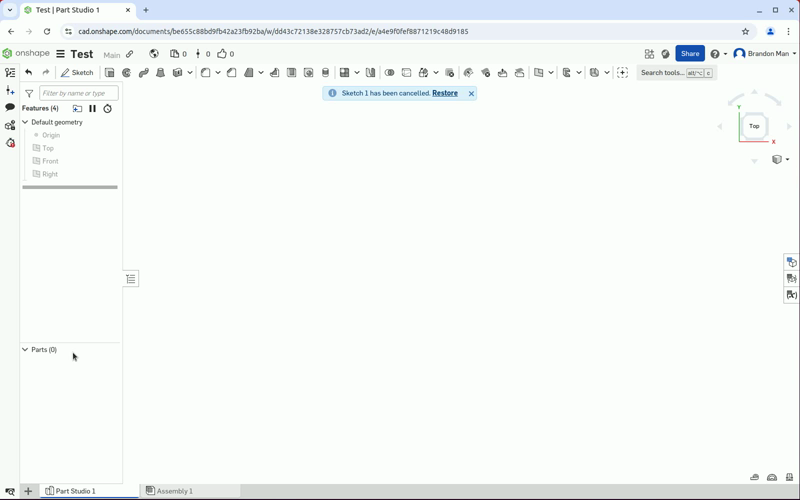
key(shift+p)
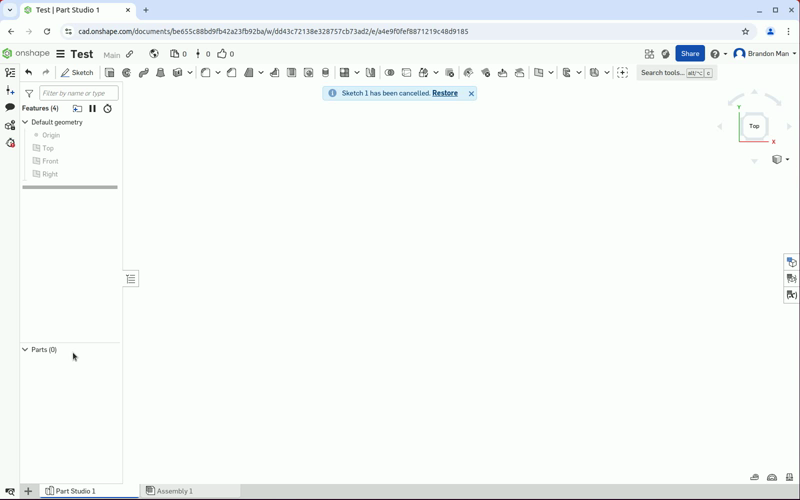
key(space)
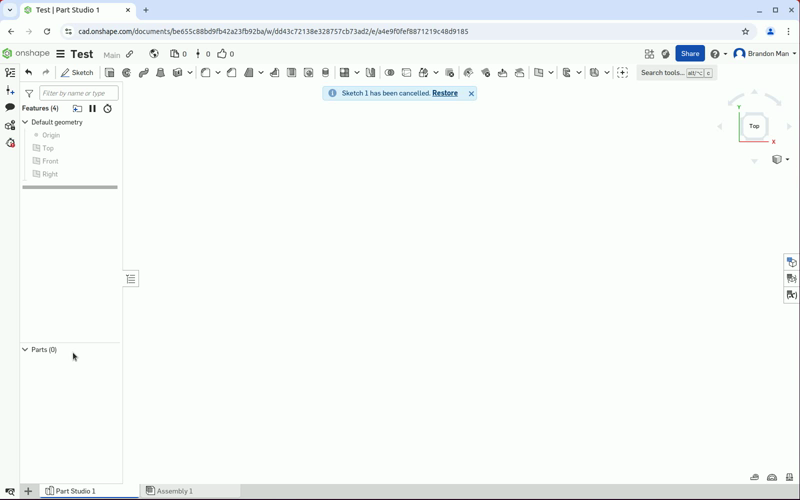
key_down(shift)
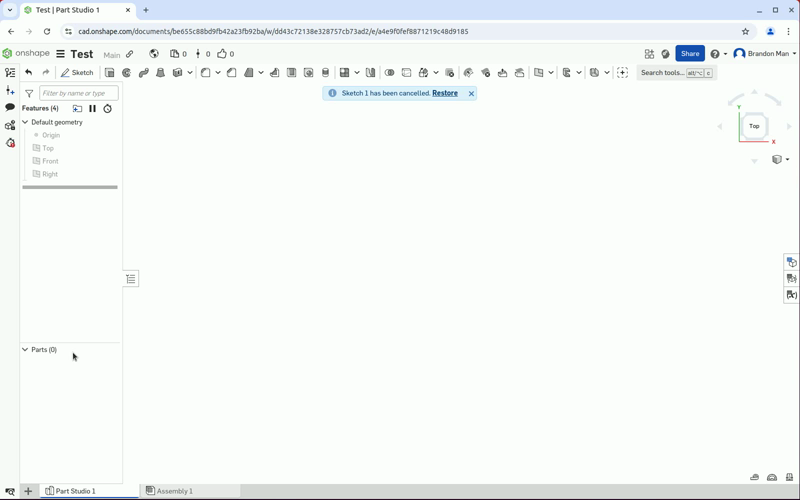
key(up)
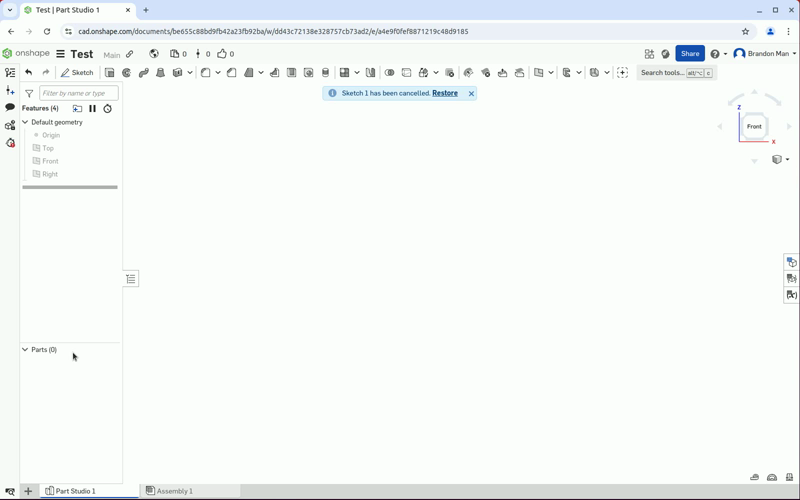
key_up(shift)
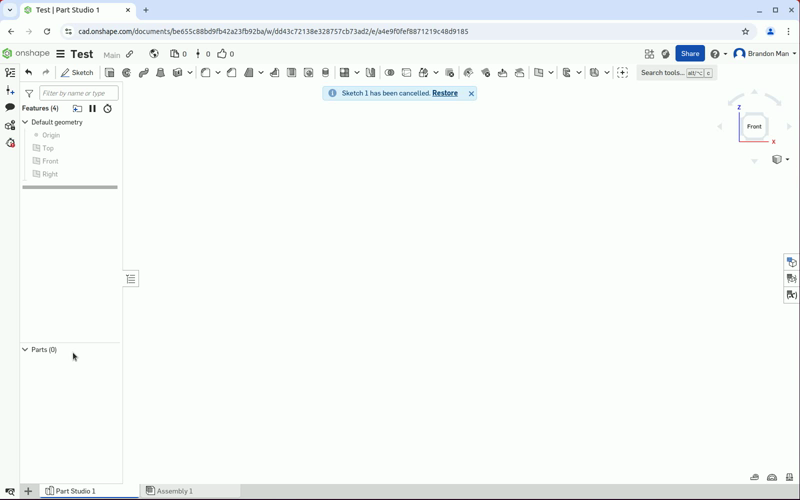
mouse_move(73, 352)
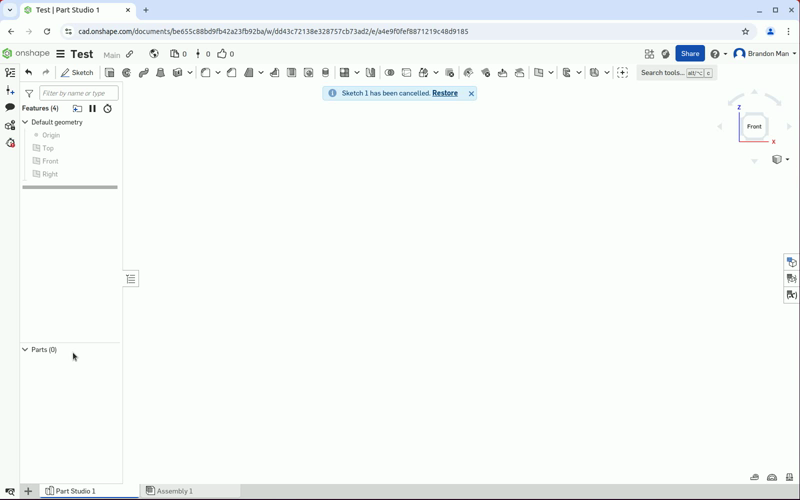
key(shift+y)
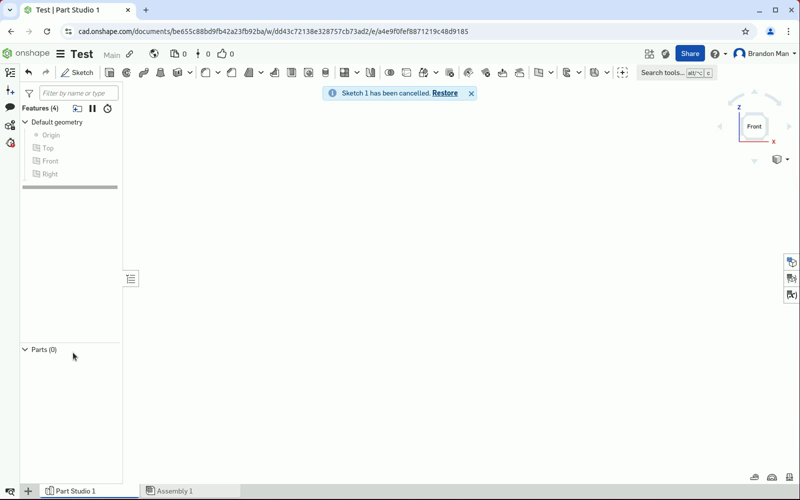
key(shift+s)
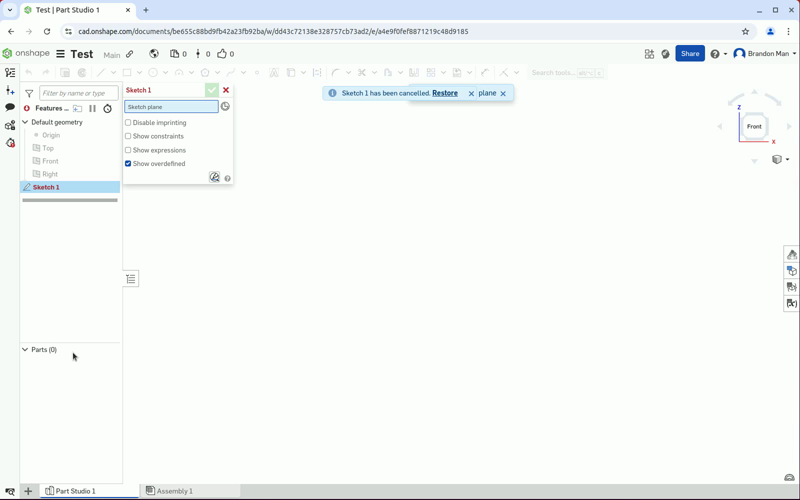
mouse_move(73, 163)
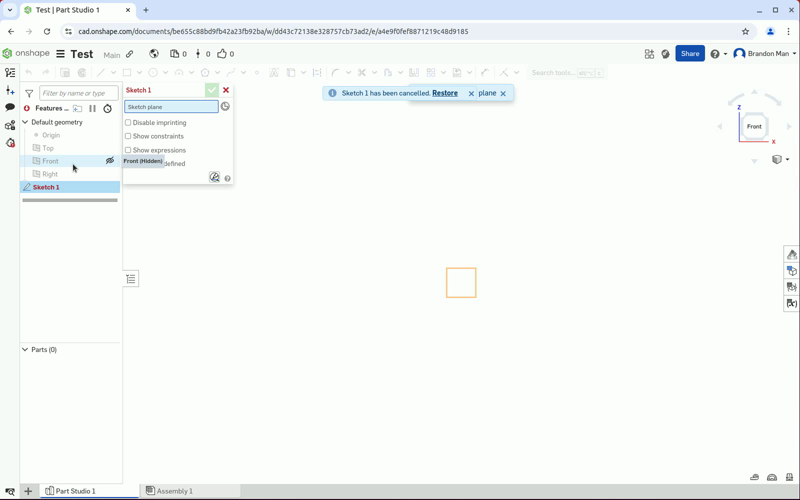
click(73, 163)
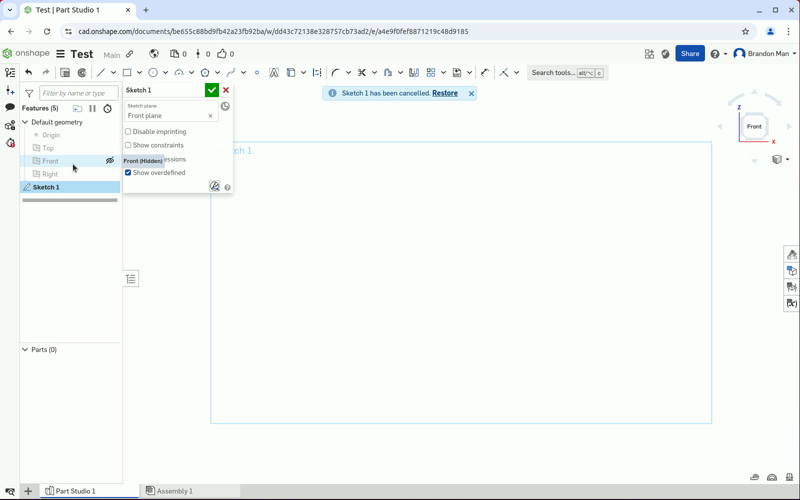
mouse_move(73, 352)
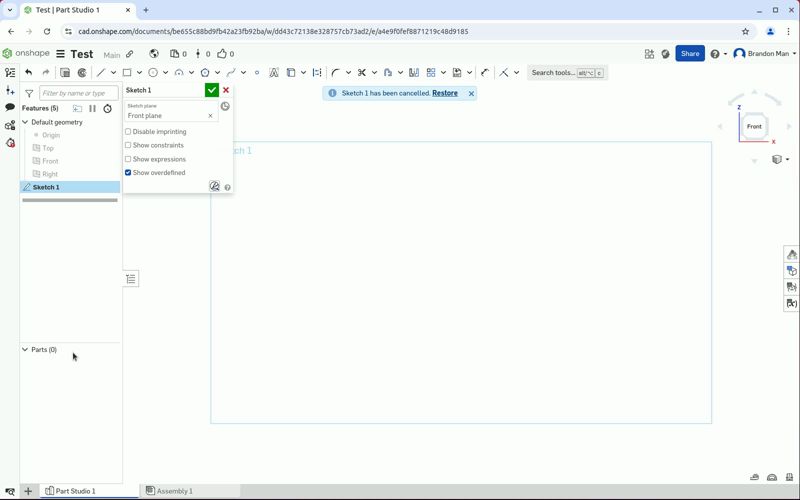
key(y)
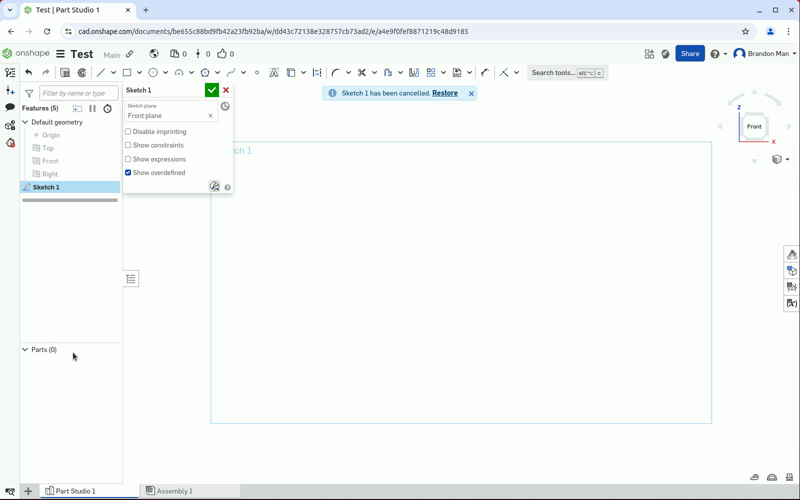
key(c)
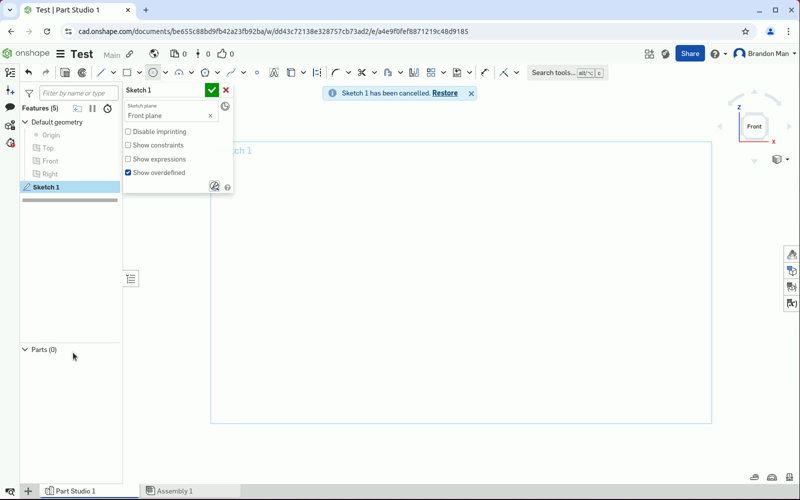
key_down(shift)
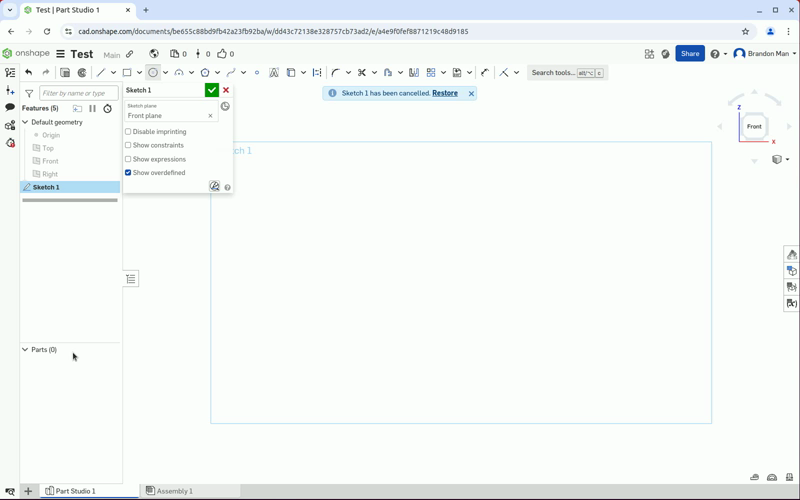
mouse_move(461, 282)
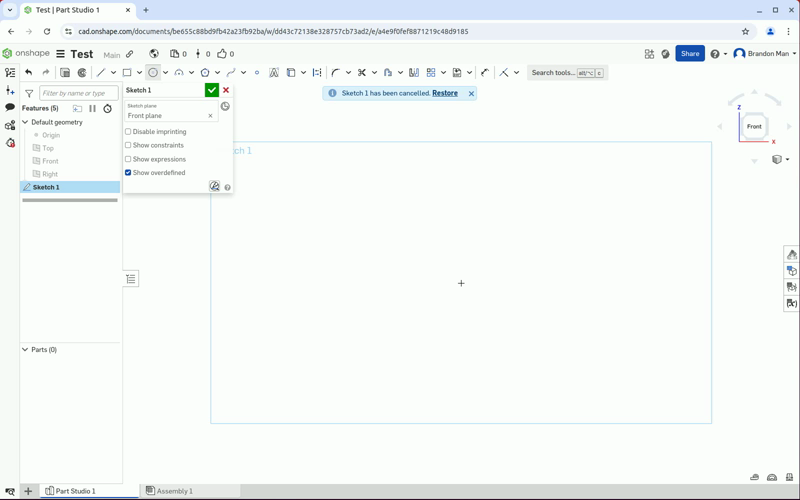
click(461, 282)
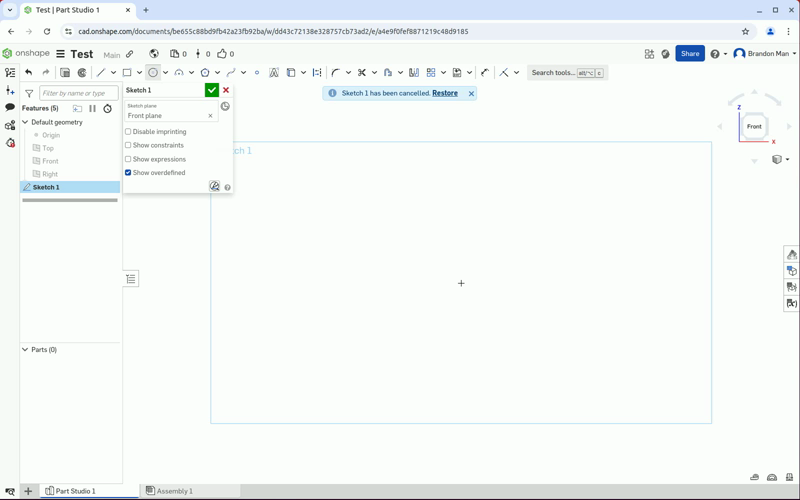
key_up(shift)
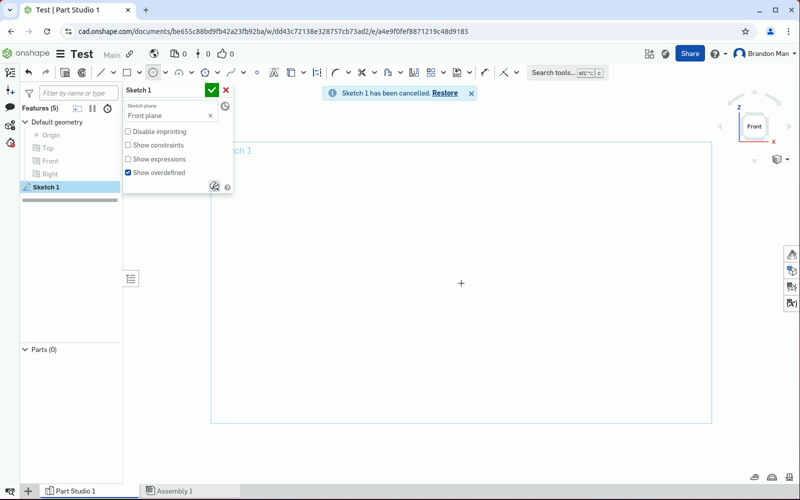
mouse_move(497, 282)
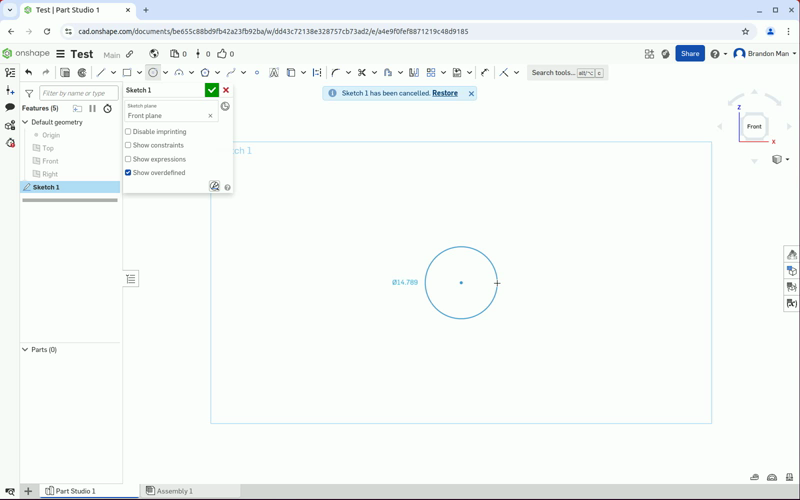
click(497, 282)
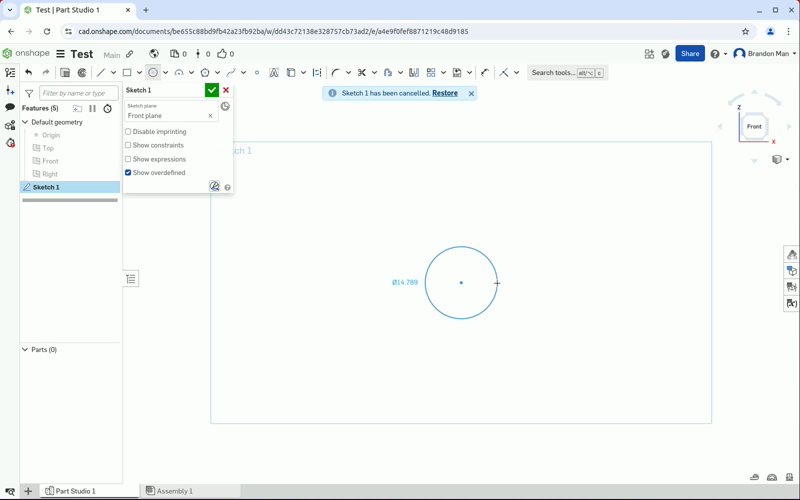
key(esc)
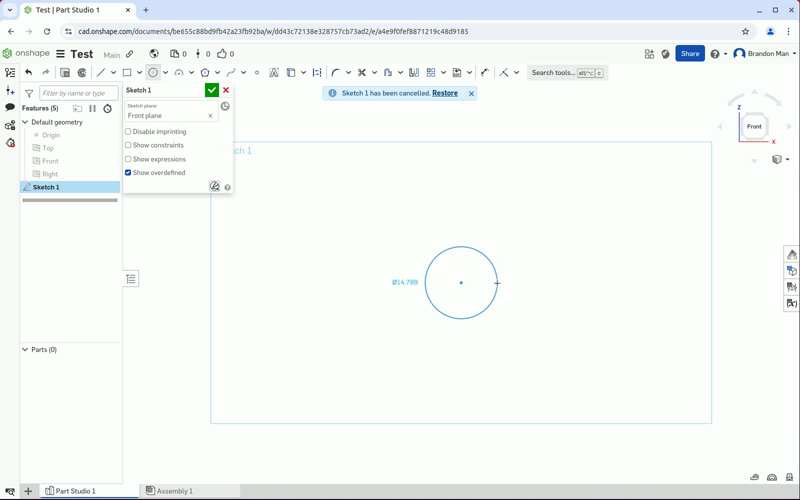
key(c)
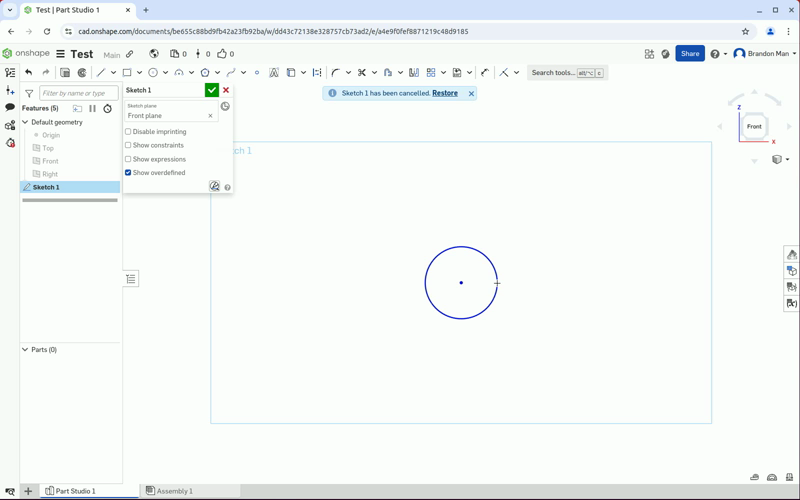
key_down(shift)
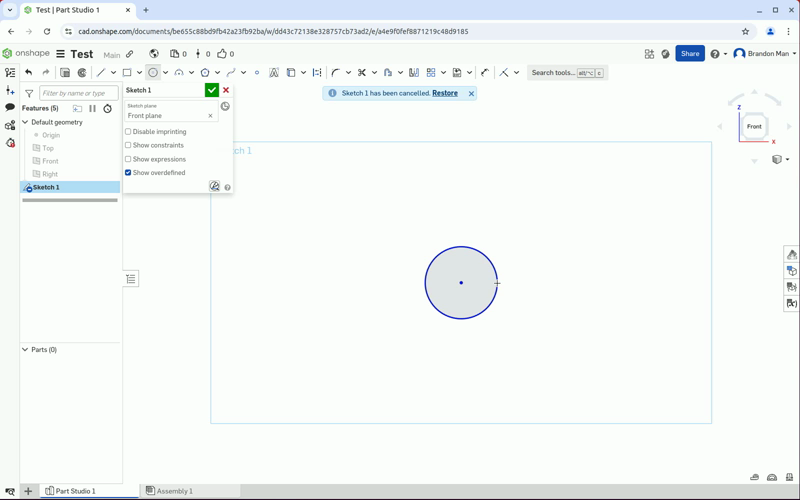
mouse_move(461, 282)
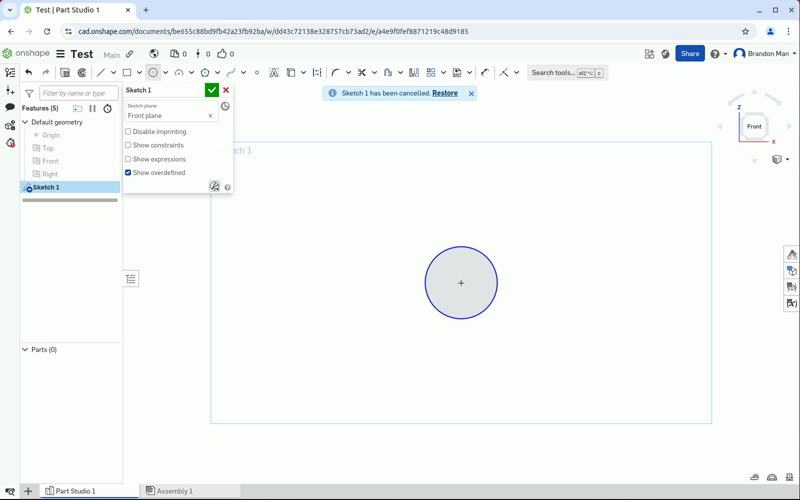
click(461, 282)
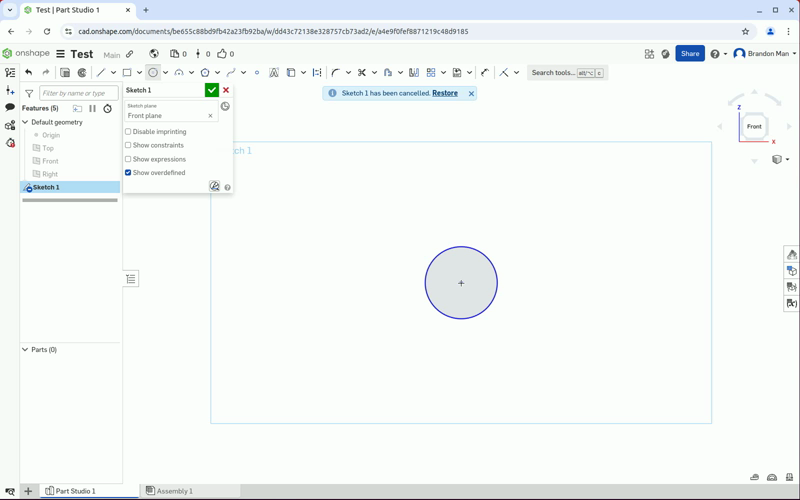
key_up(shift)
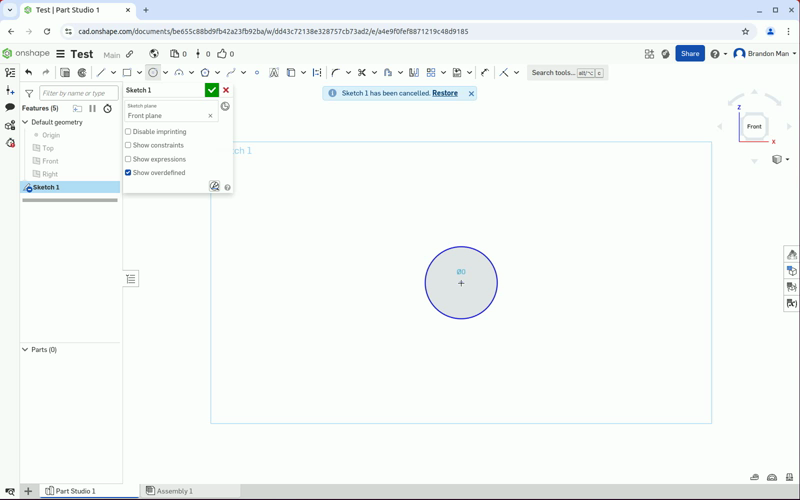
mouse_move(479, 282)
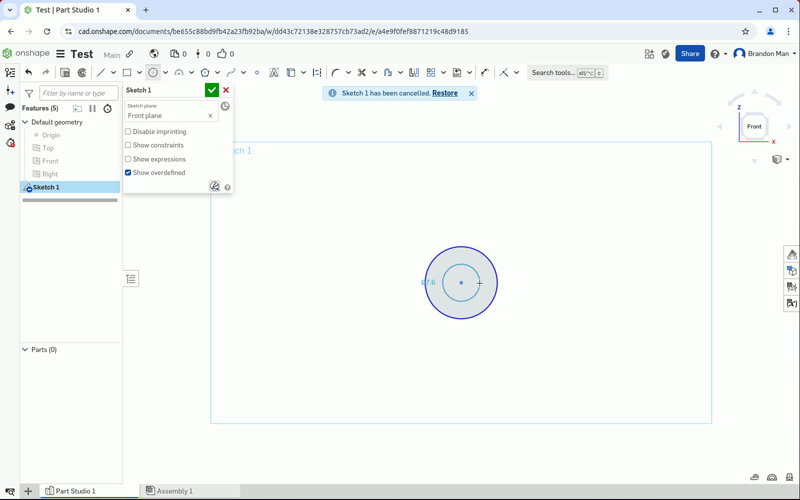
click(479, 282)
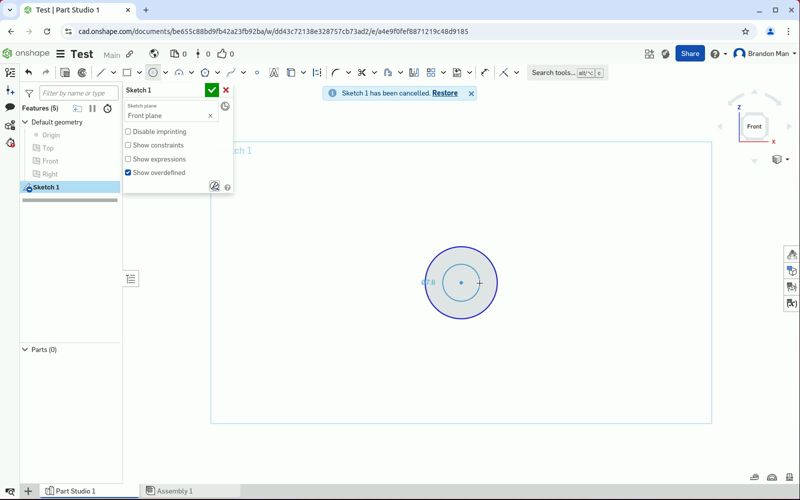
key(esc)
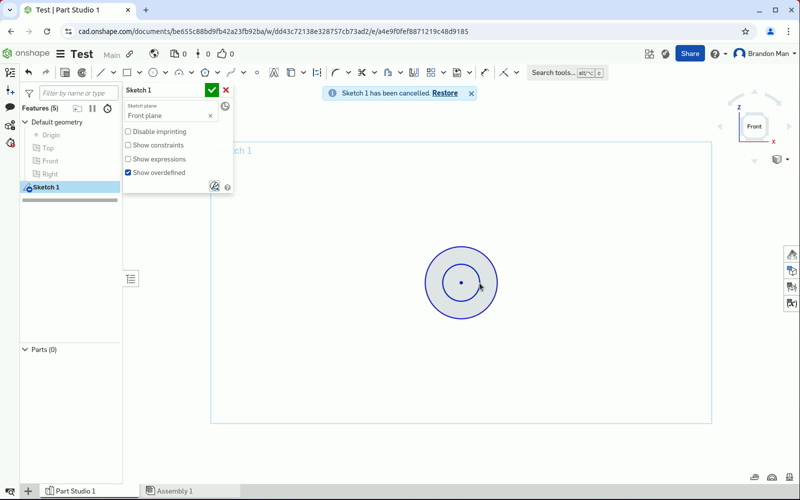
mouse_move(478, 295)
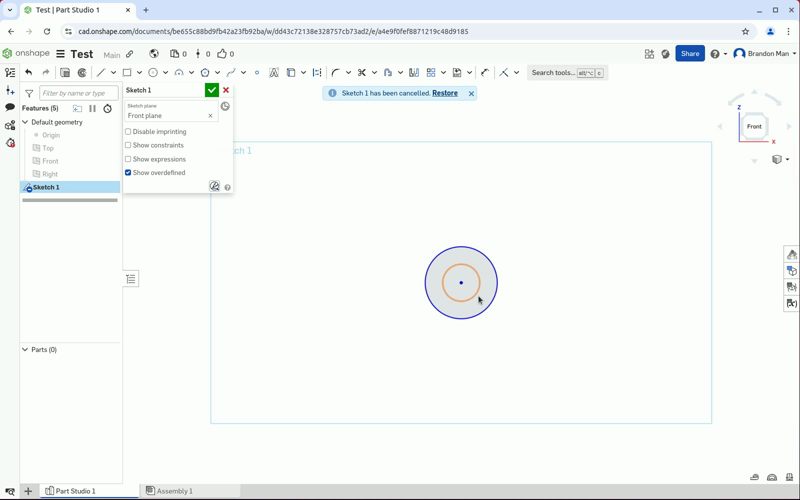
click(478, 295)
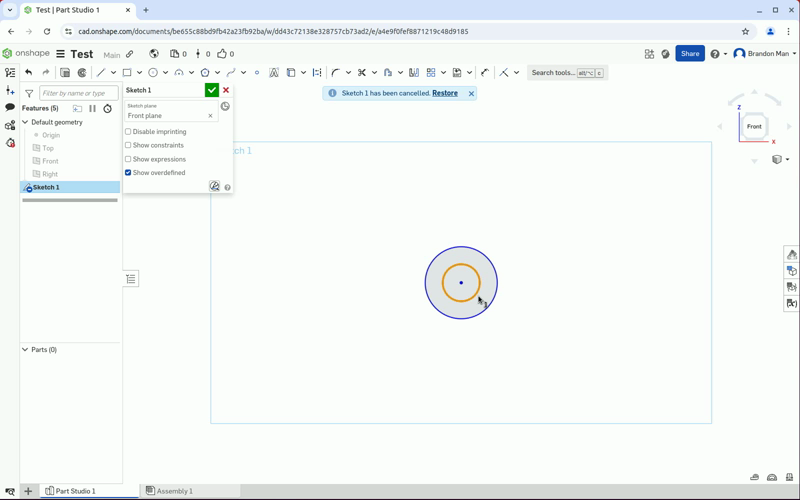
mouse_move(73, 352)
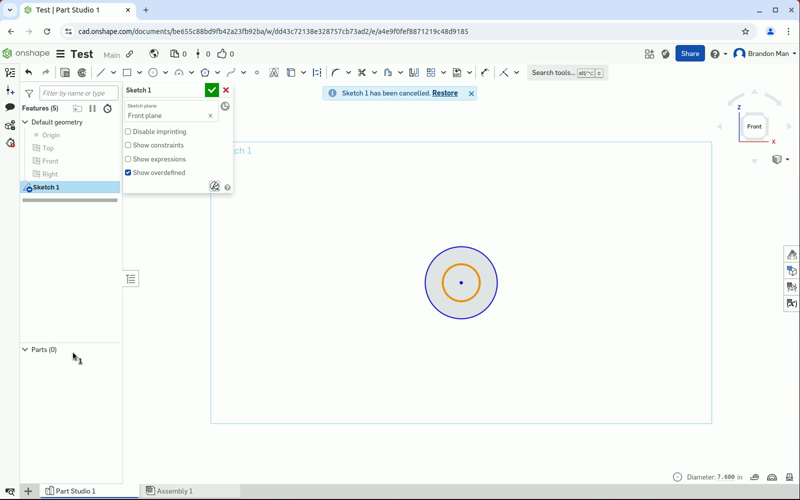
key(shift+y)
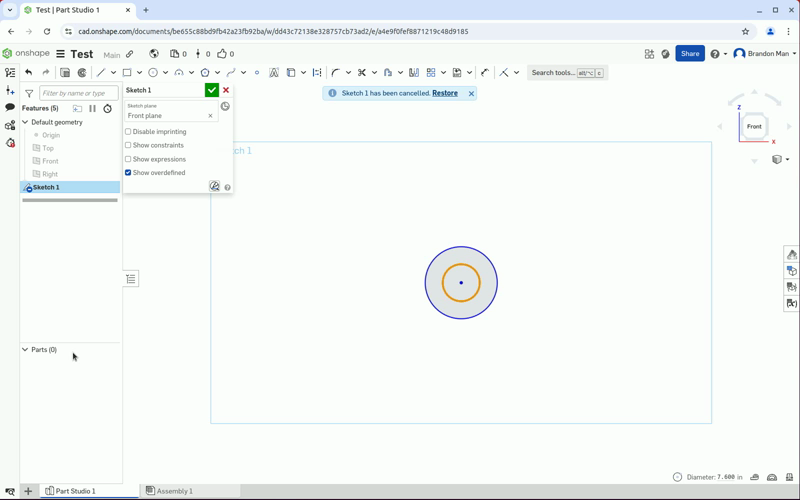
key(shift+e)
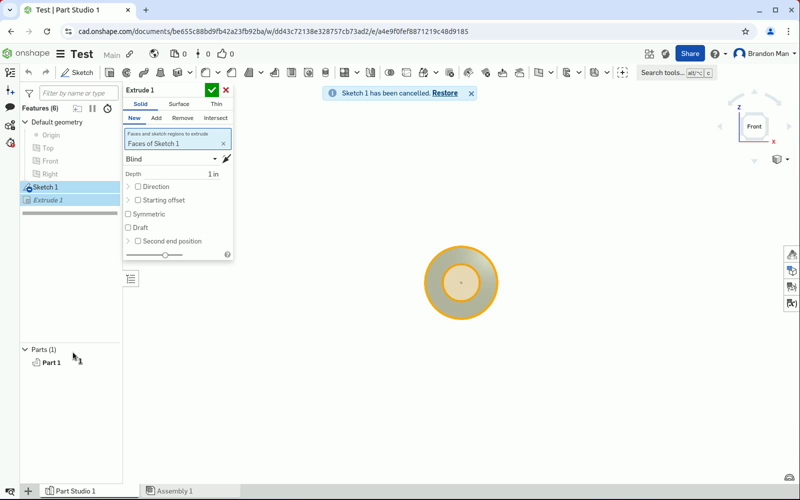
mouse_move(143, 106)
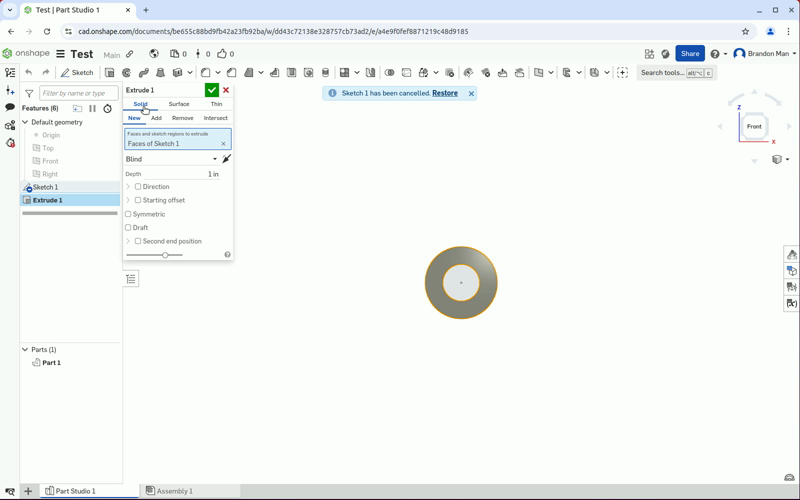
click(143, 106)
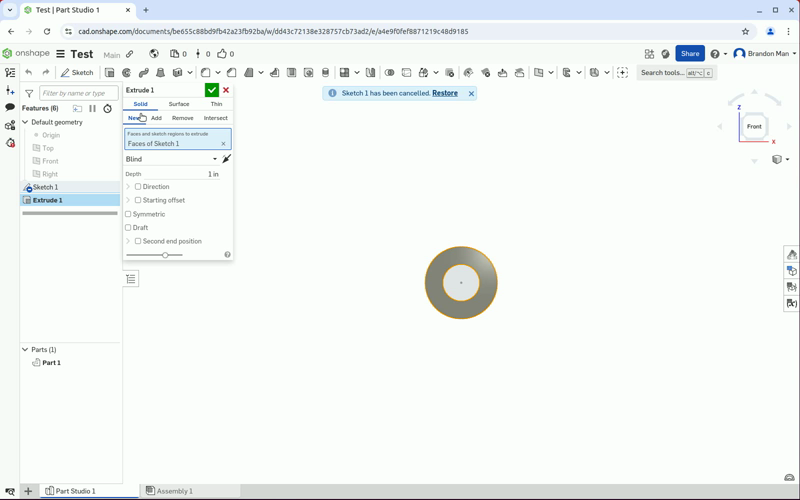
mouse_move(137, 120)
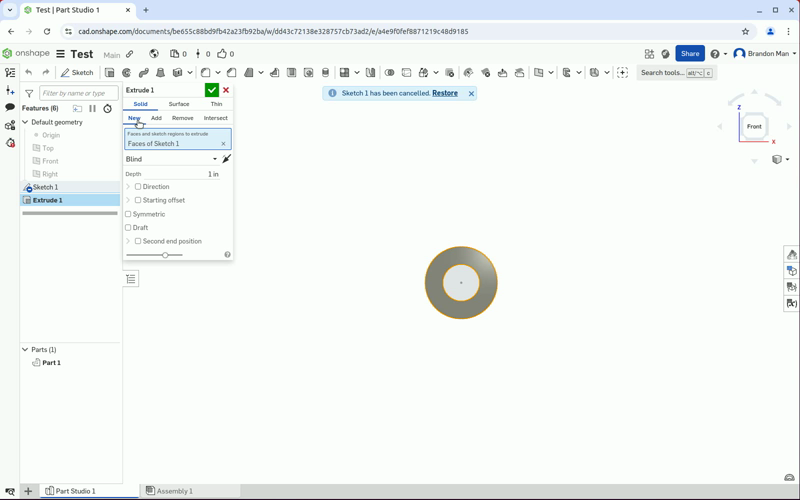
click(137, 120)
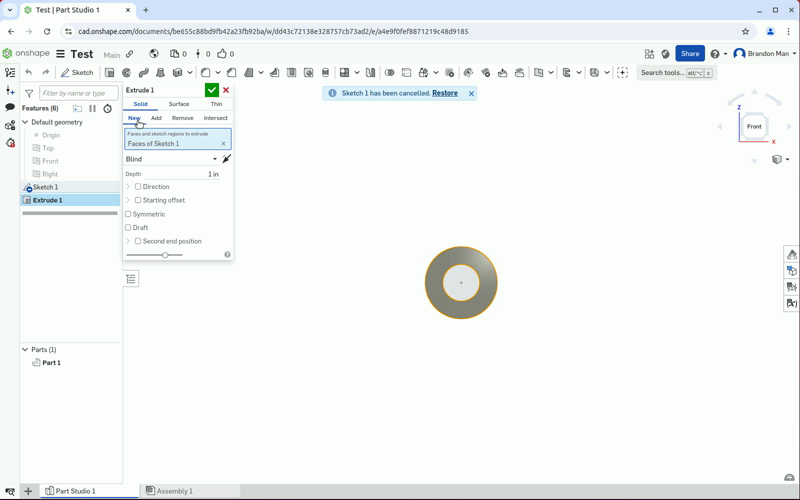
key(tab, 4)
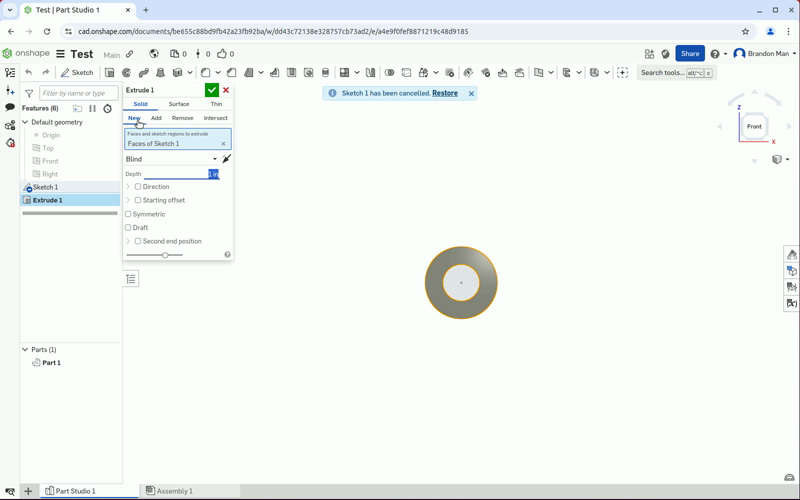
text(3.129)
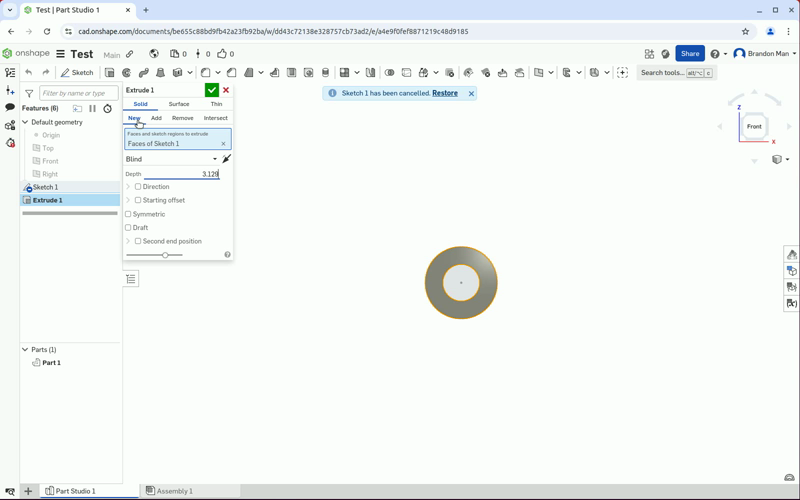
key(enter)
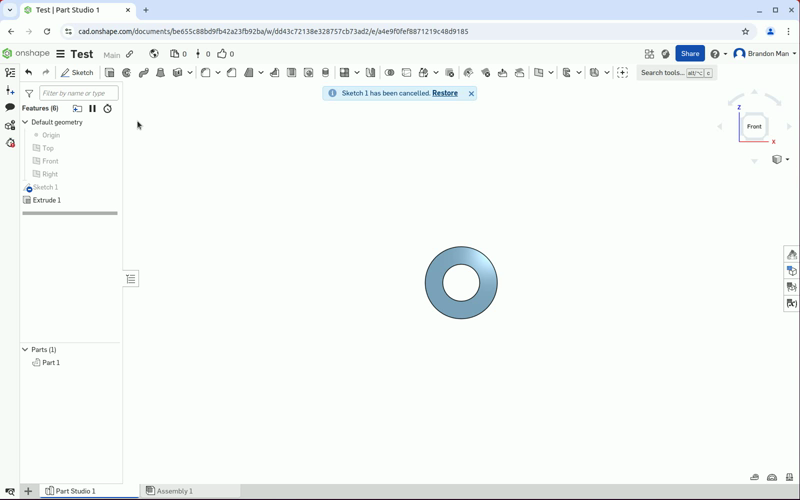
key(shift+h)
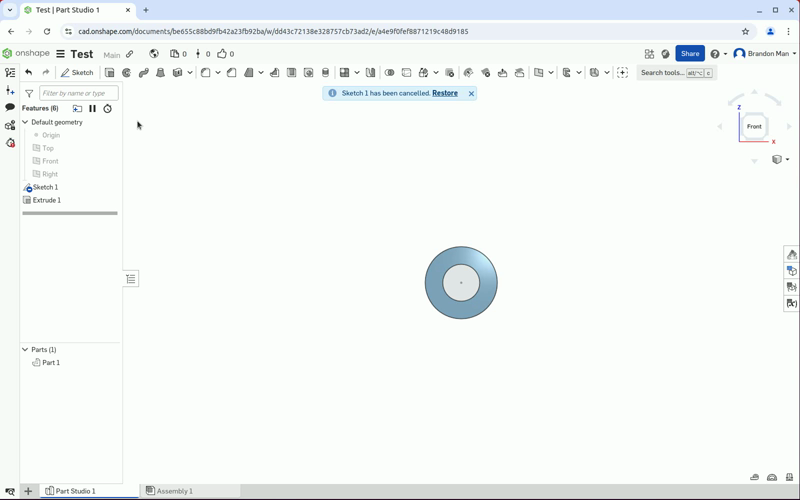
key(shift+h)
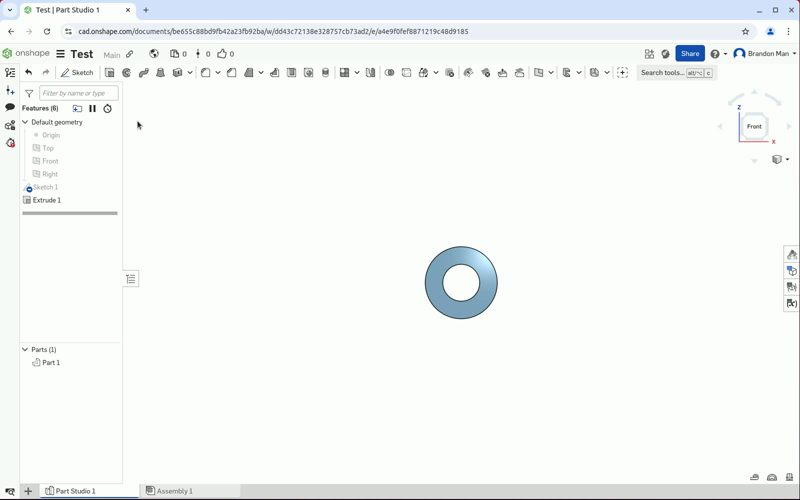
mouse_move(73, 189)
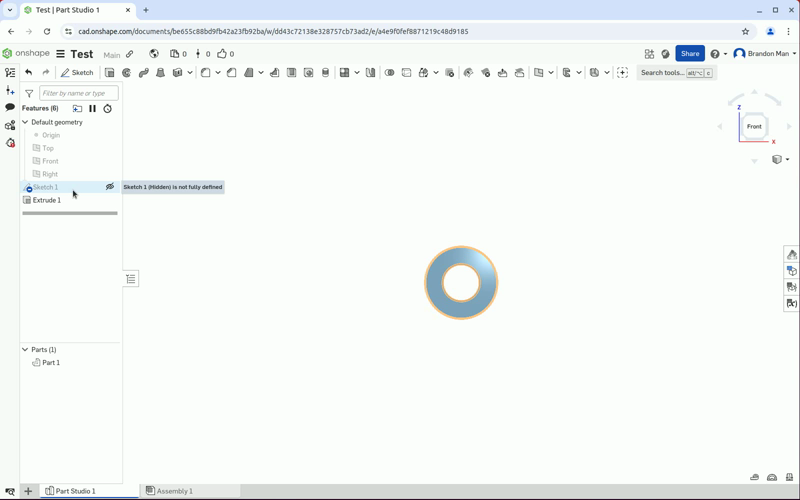
click(73, 189)
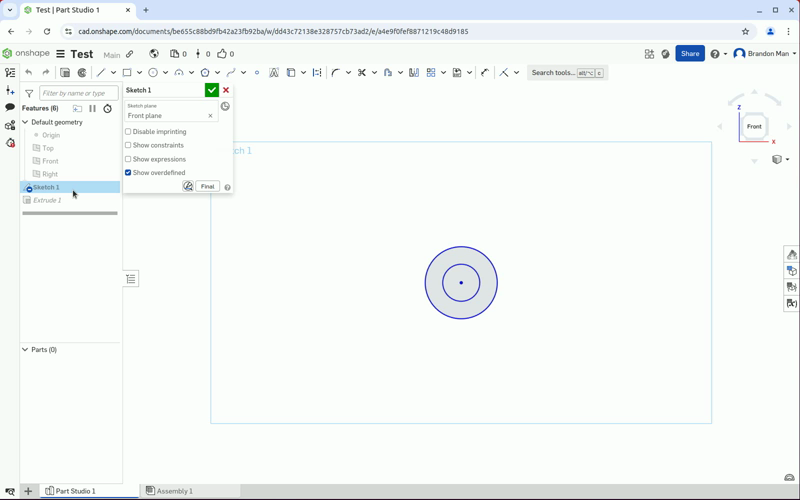
mouse_move(229, 92)
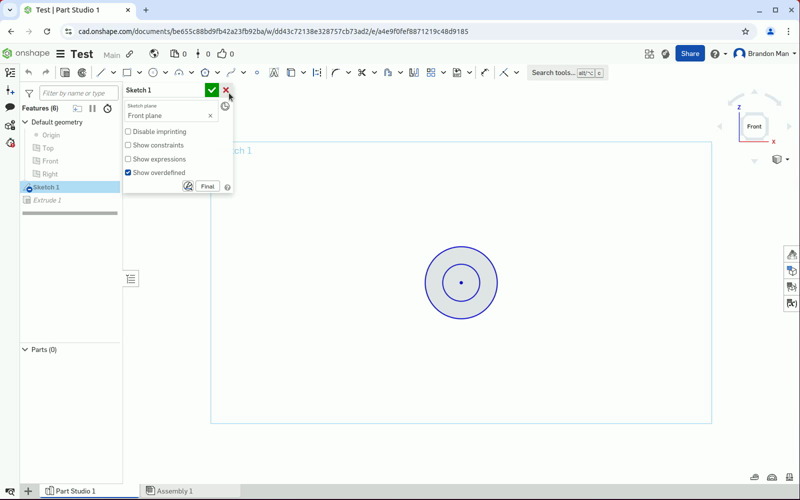
click(229, 92)
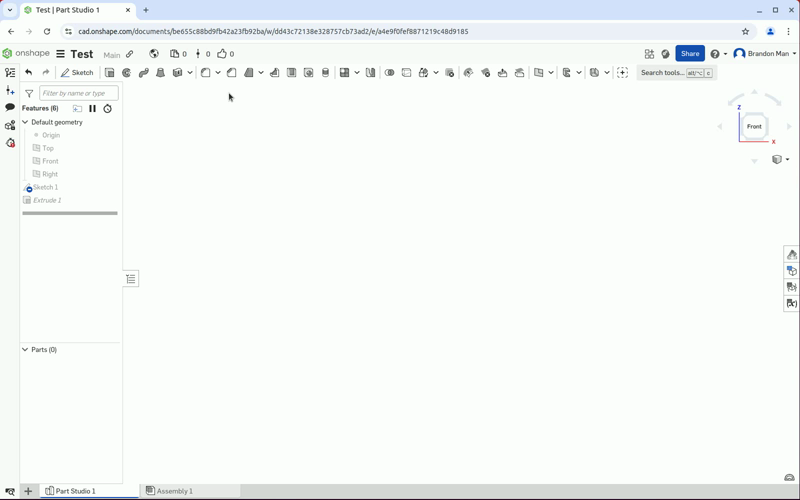
mouse_move(541, 75)
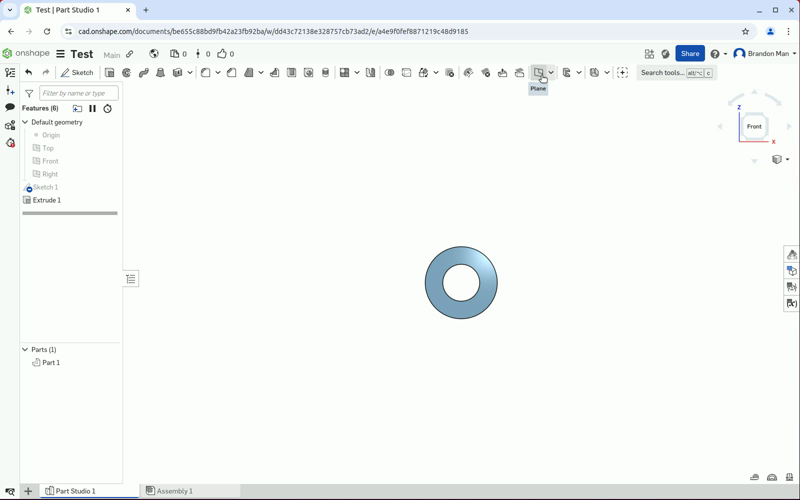
click(541, 75)
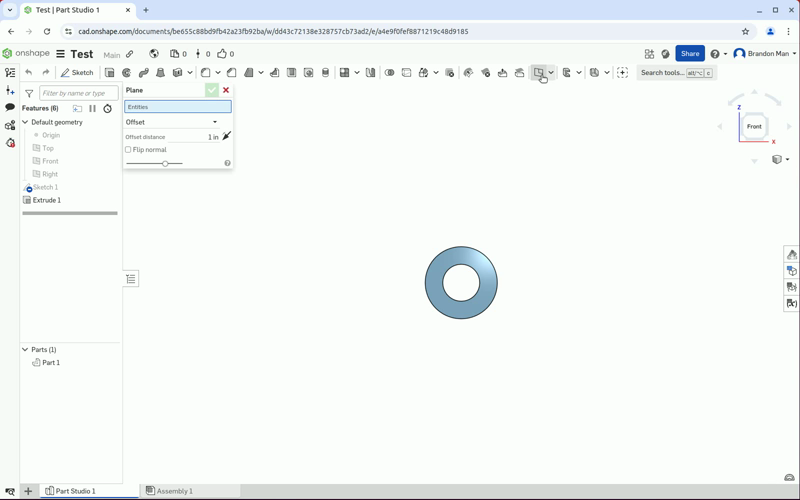
mouse_move(73, 163)
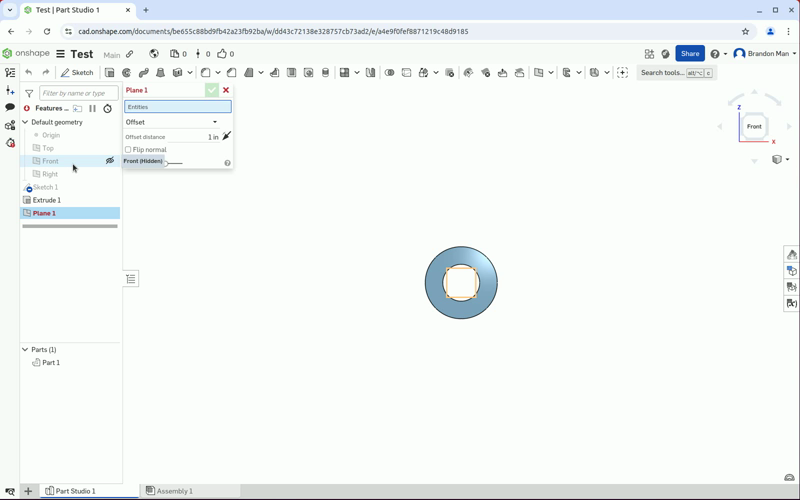
click(73, 163)
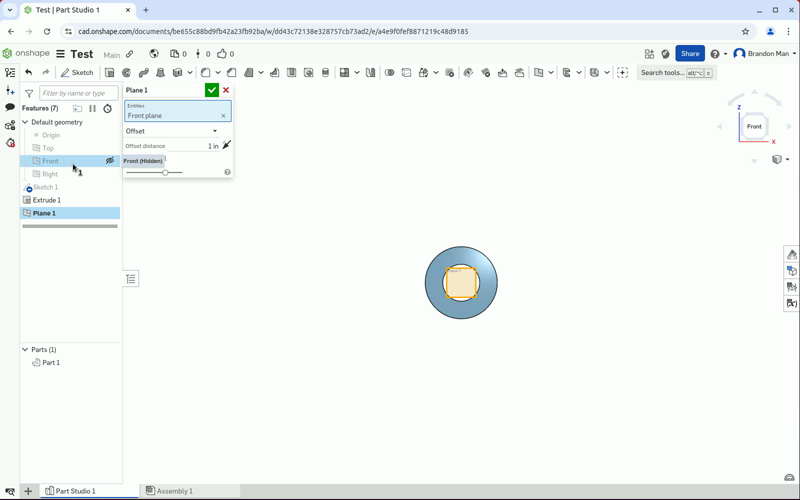
key(tab, 2)
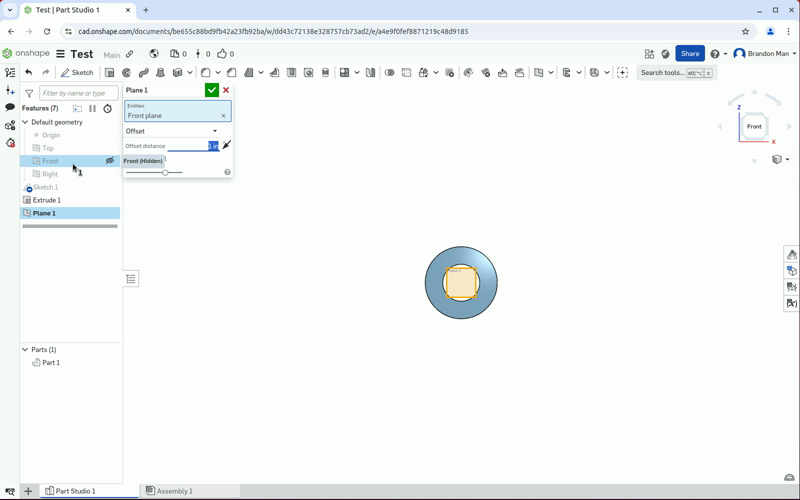
text(3.143)
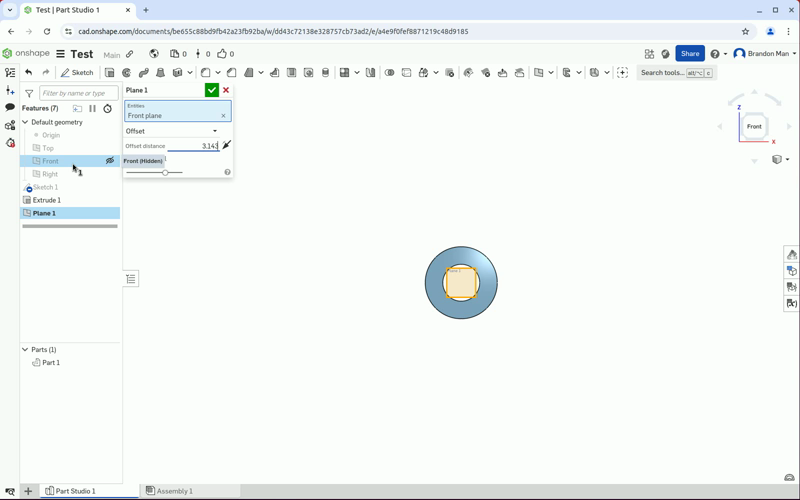
key(enter, 2)
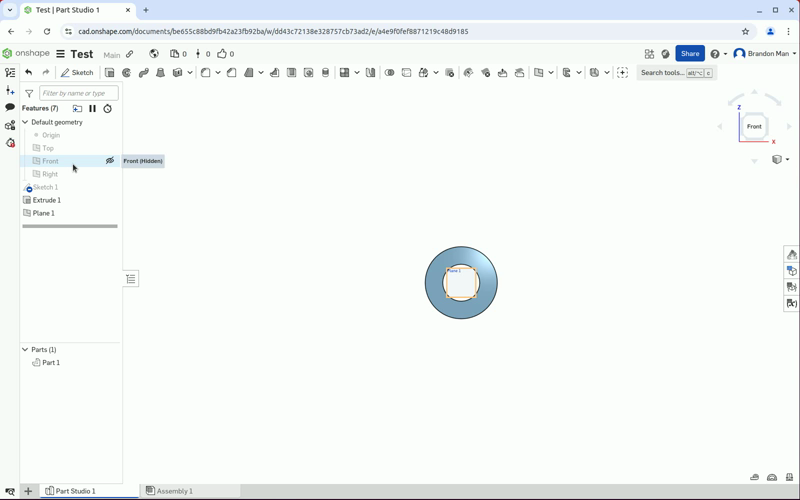
key(shift+s)
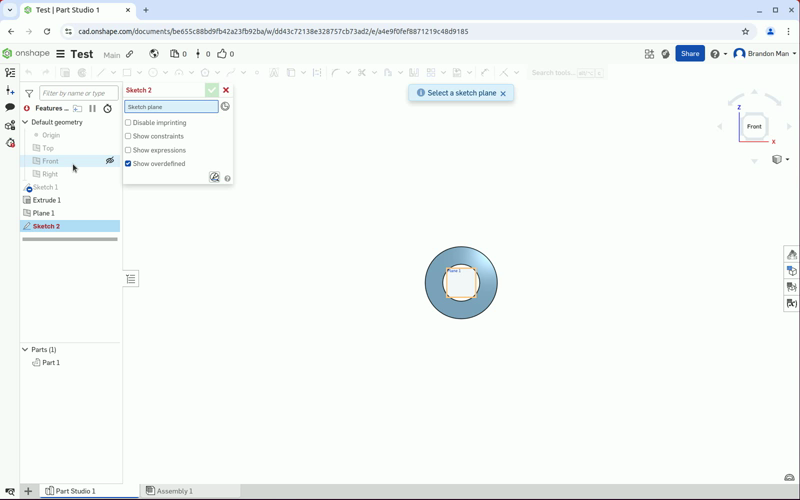
mouse_move(73, 215)
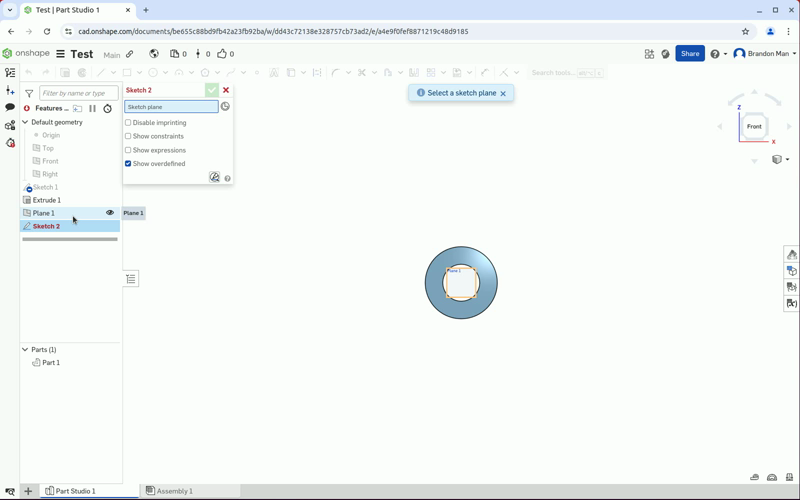
click(73, 215)
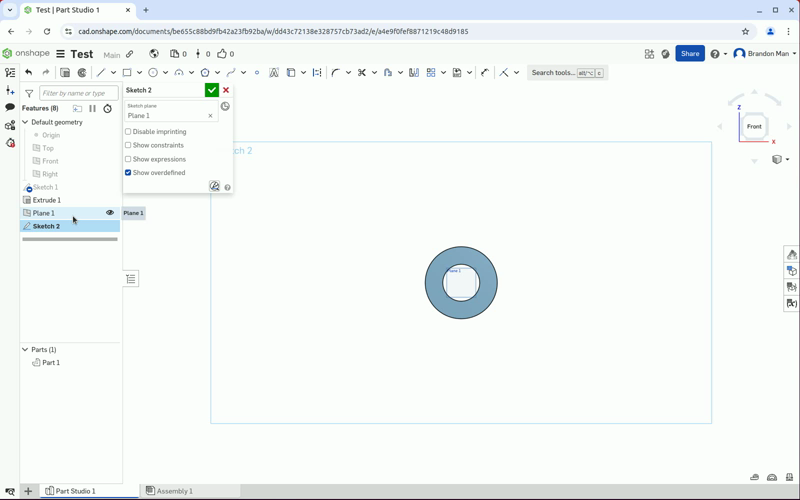
mouse_move(73, 352)
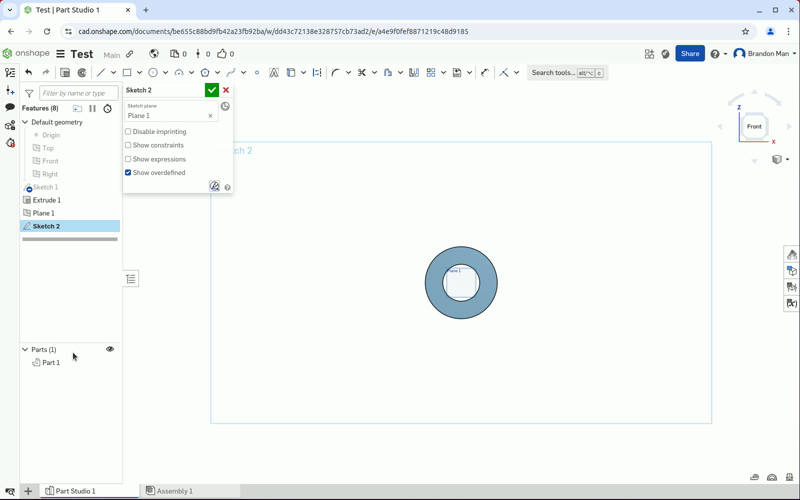
key(y)
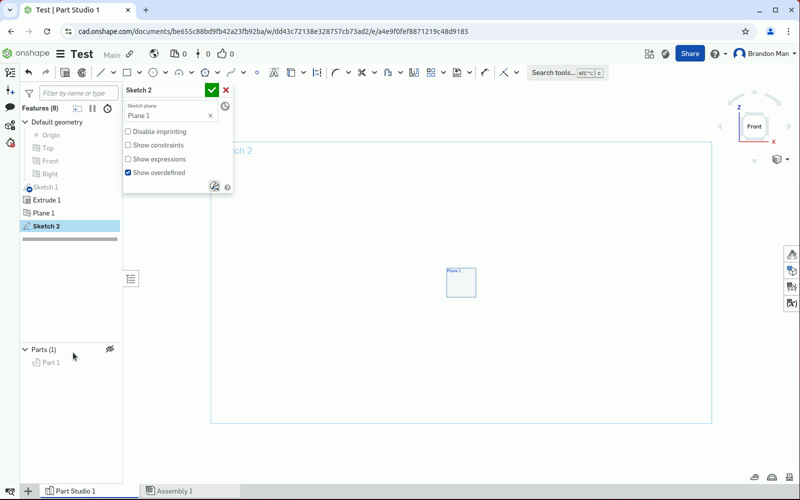
key(c)
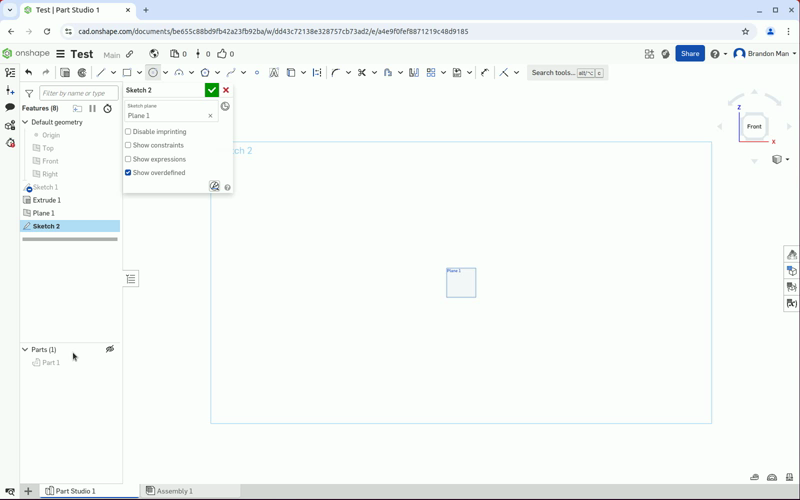
key_down(shift)
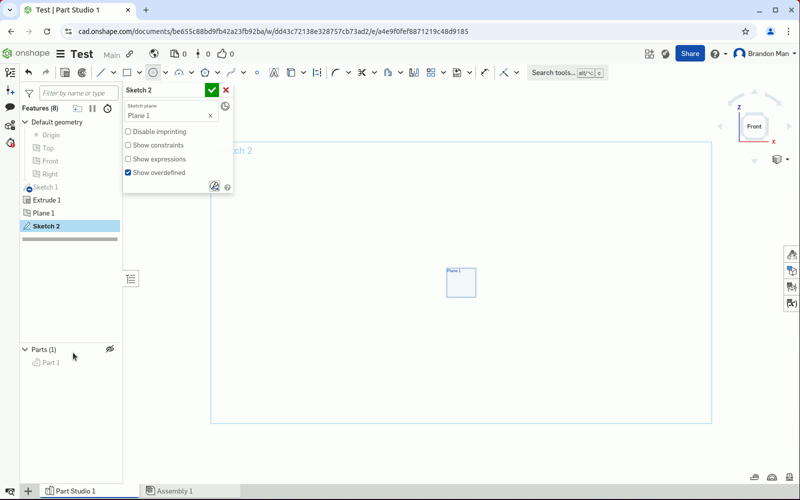
mouse_move(461, 282)
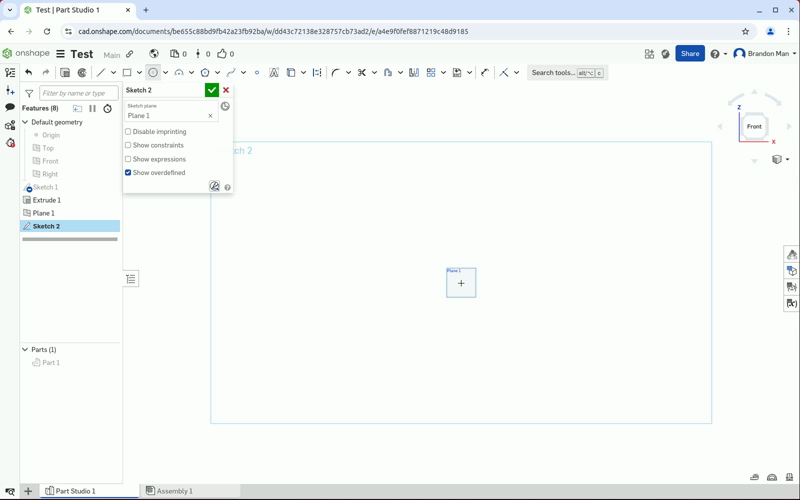
click(461, 282)
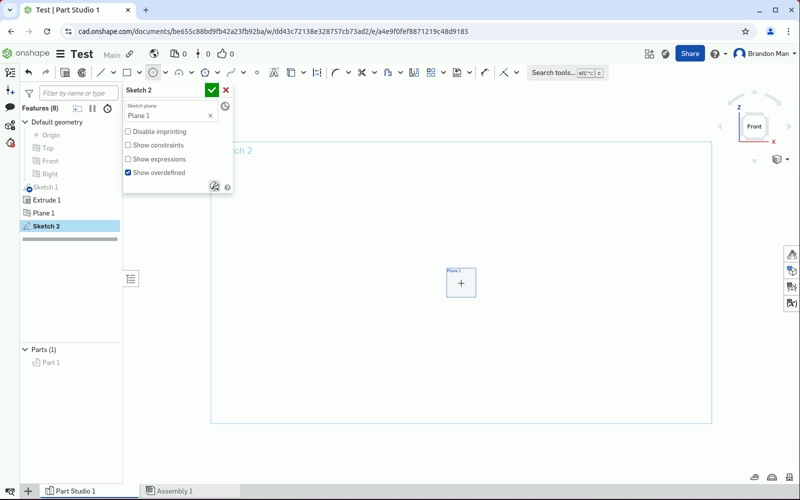
key_up(shift)
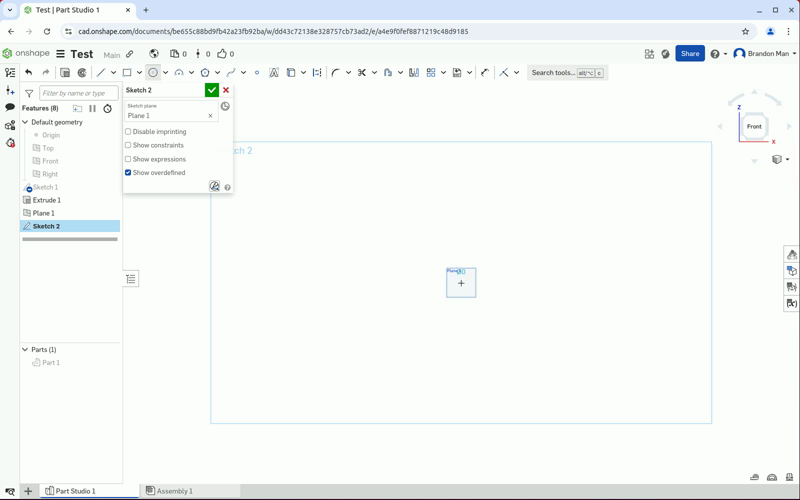
mouse_move(494, 282)
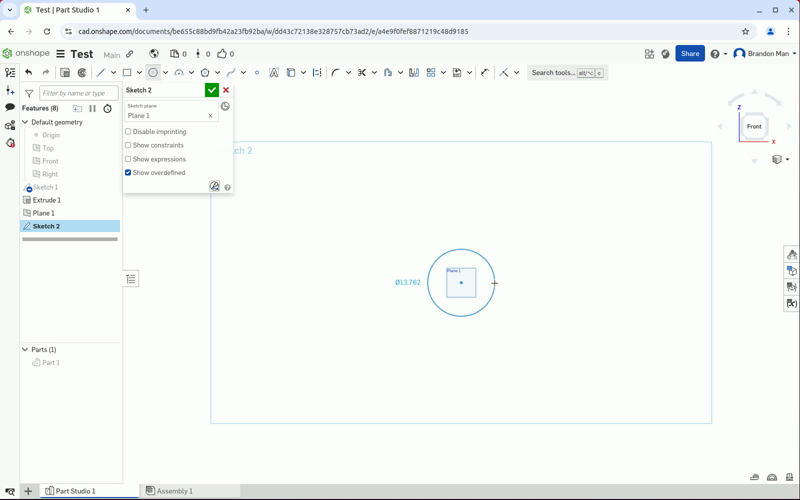
click(494, 282)
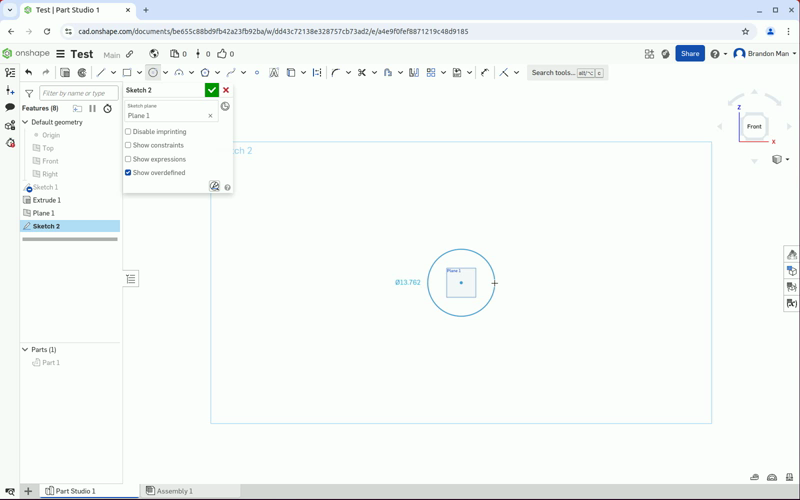
key(esc)
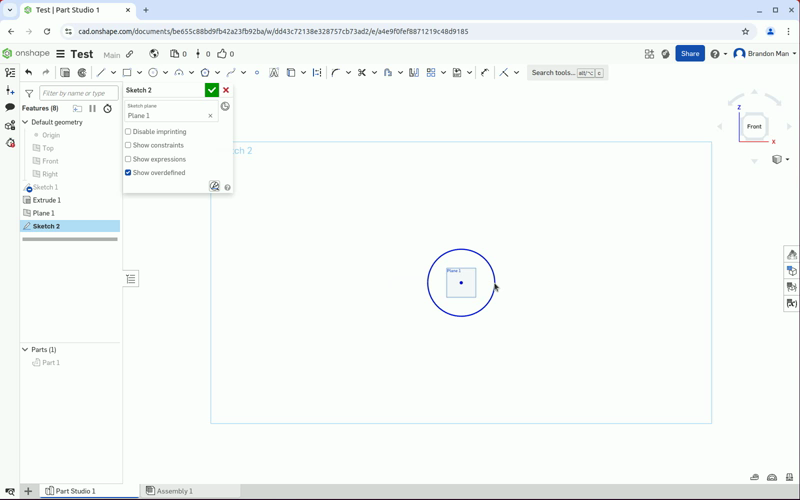
key(c)
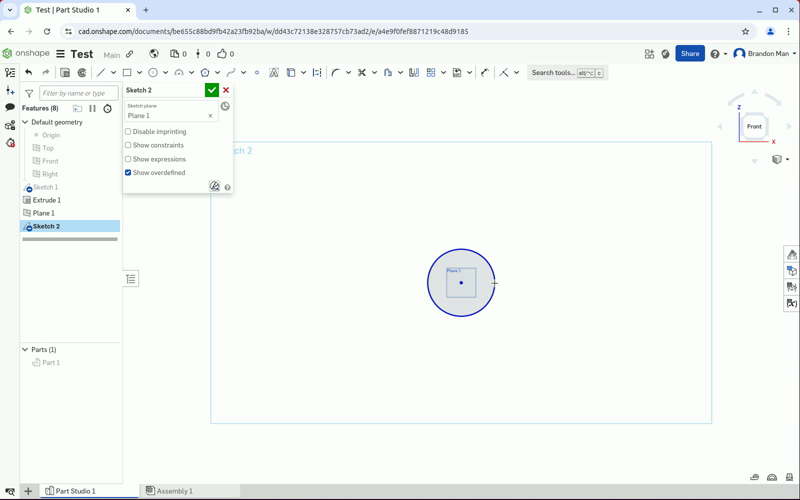
key_down(shift)
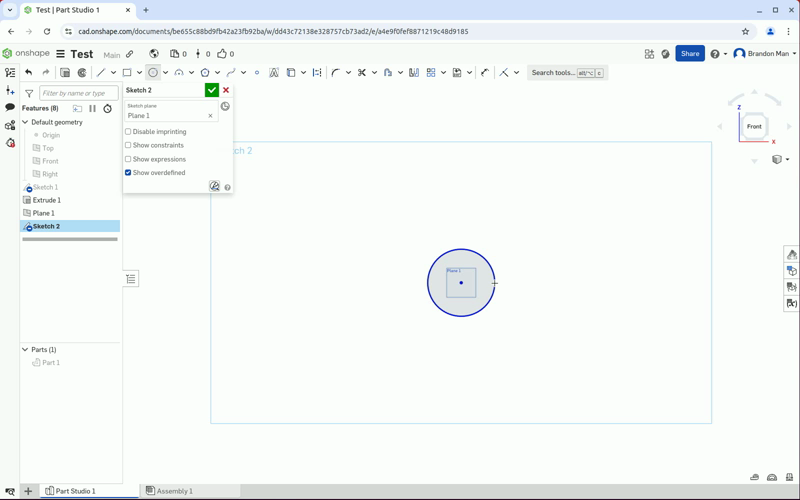
mouse_move(461, 282)
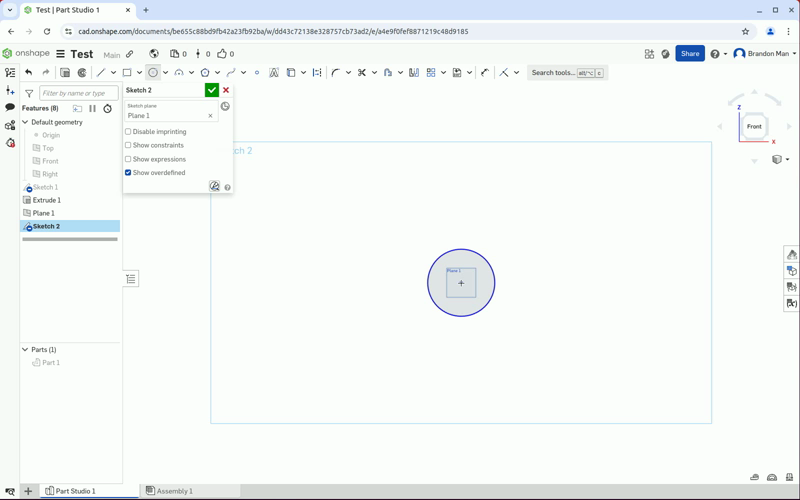
click(461, 282)
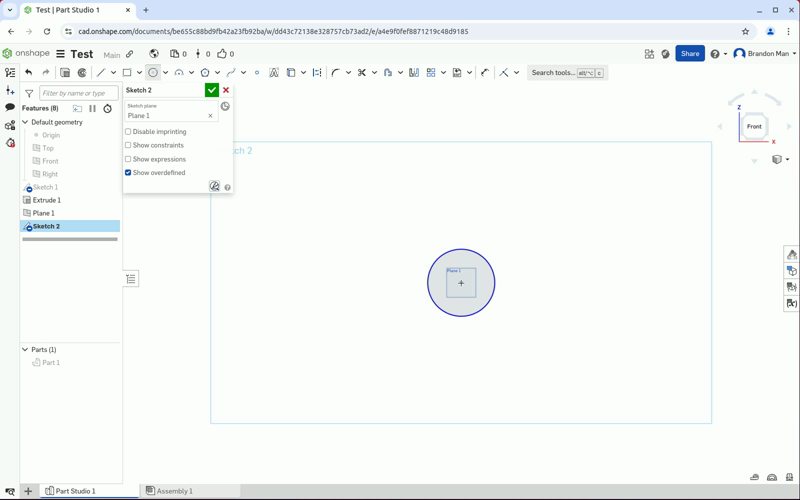
key_up(shift)
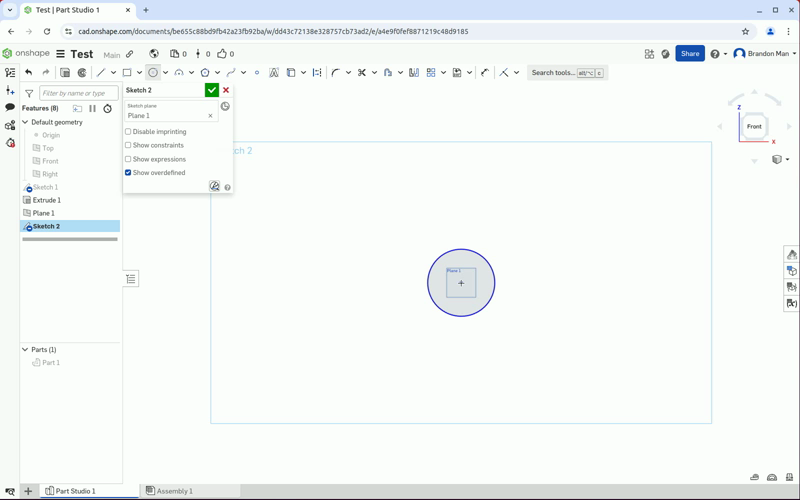
mouse_move(480, 282)
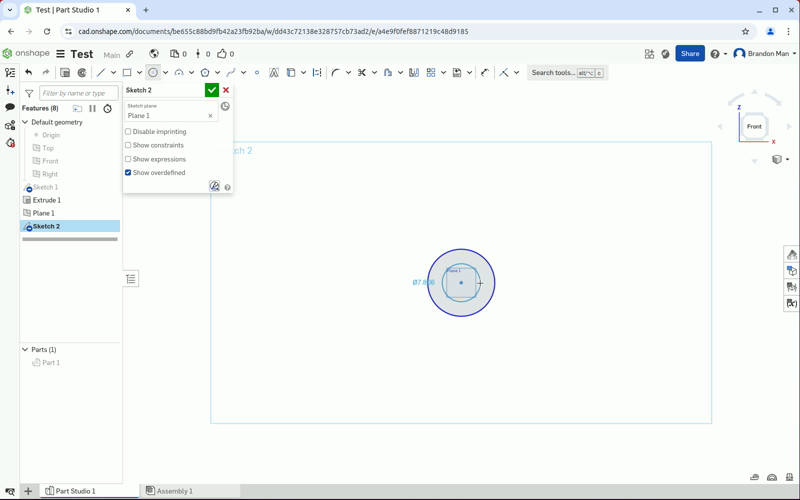
click(480, 282)
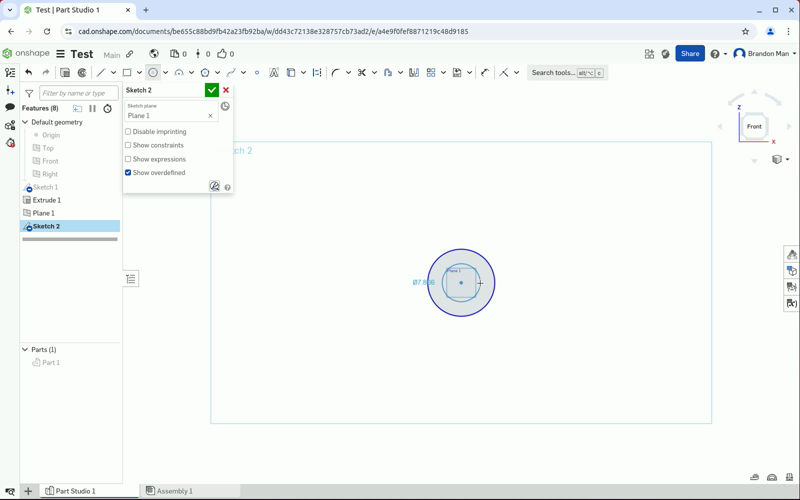
key(esc)
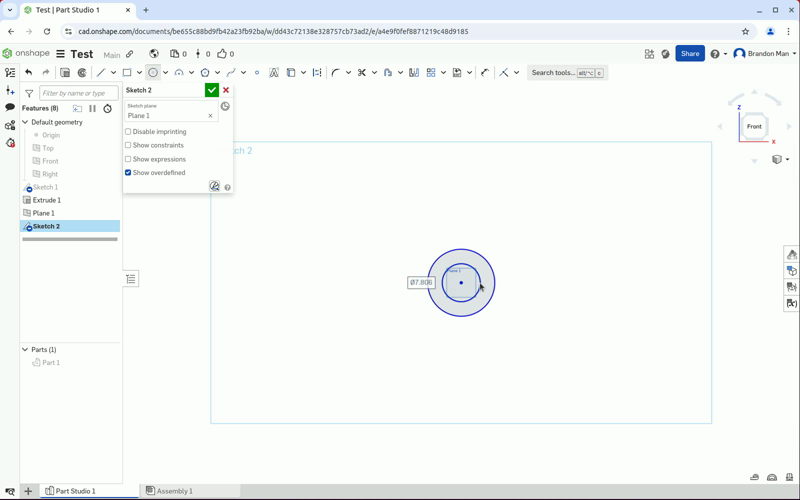
mouse_move(446, 308)
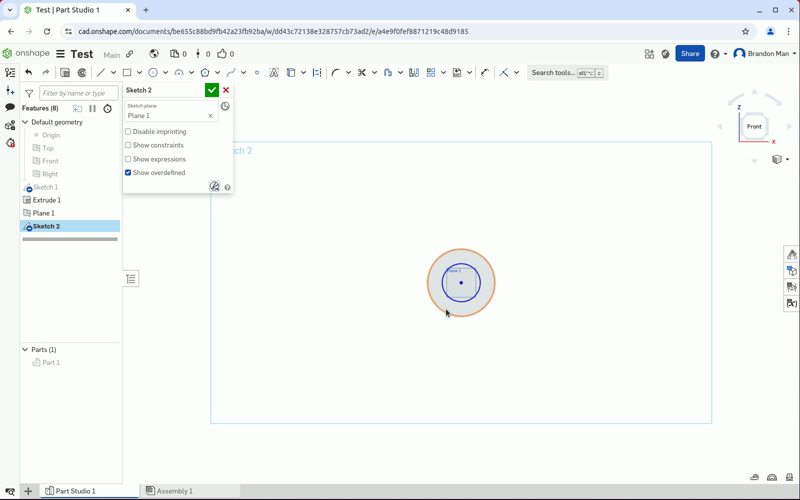
click(446, 308)
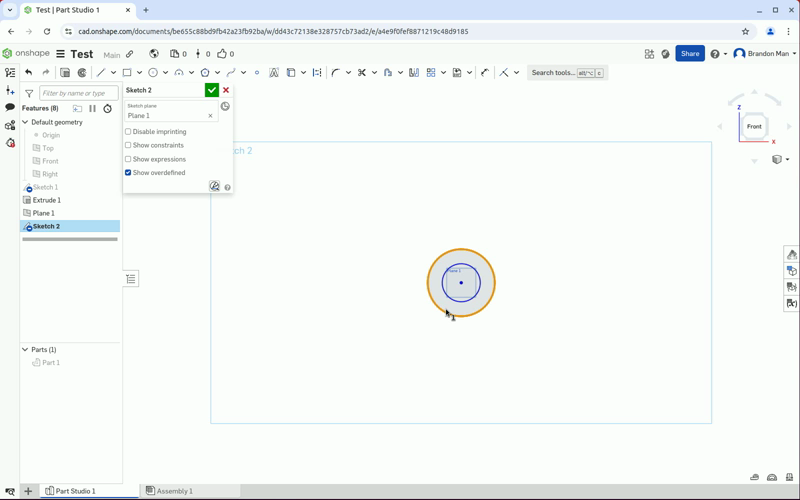
mouse_move(73, 352)
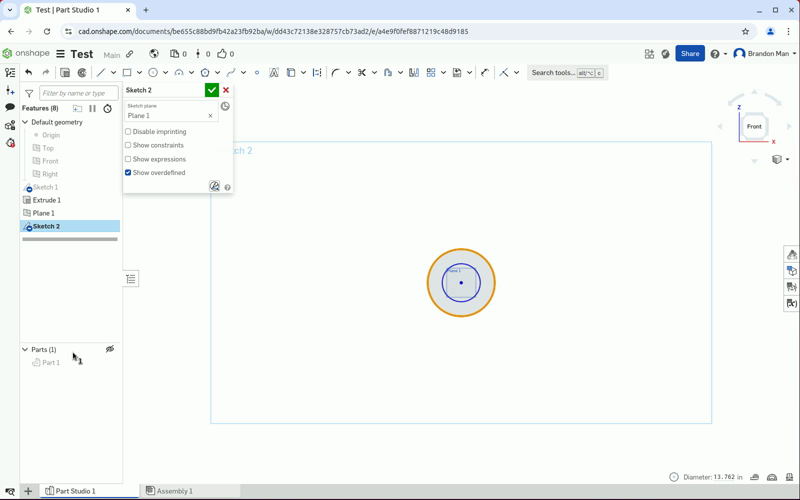
key(shift+y)
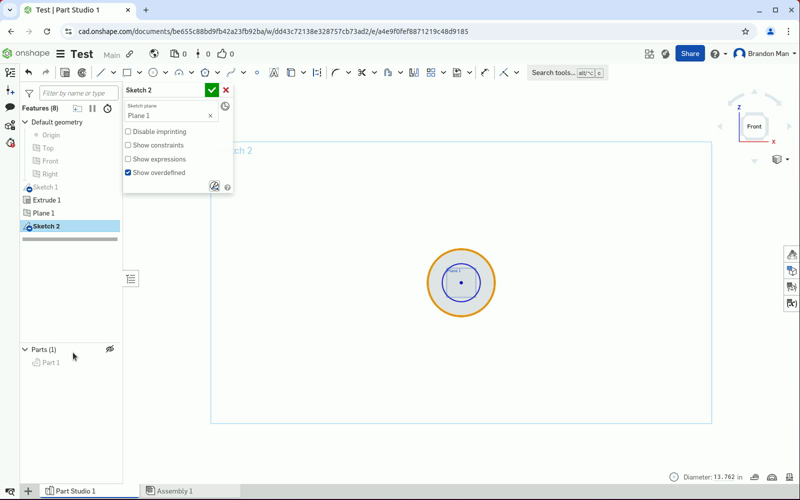
key(shift+e)
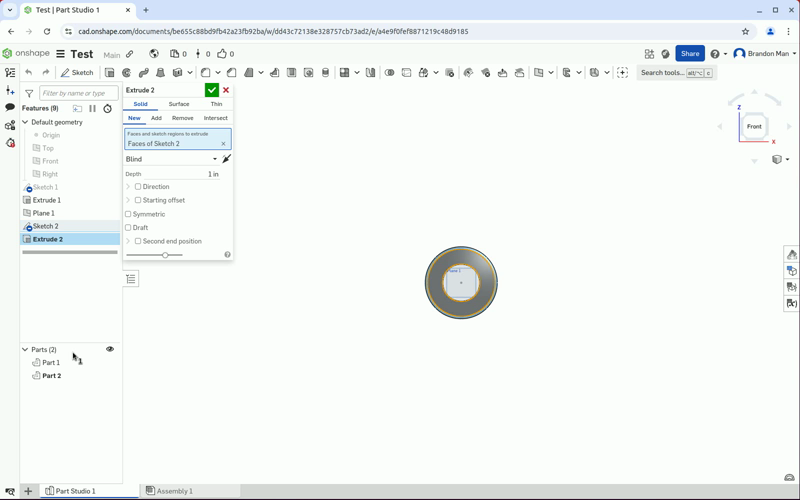
mouse_move(143, 106)
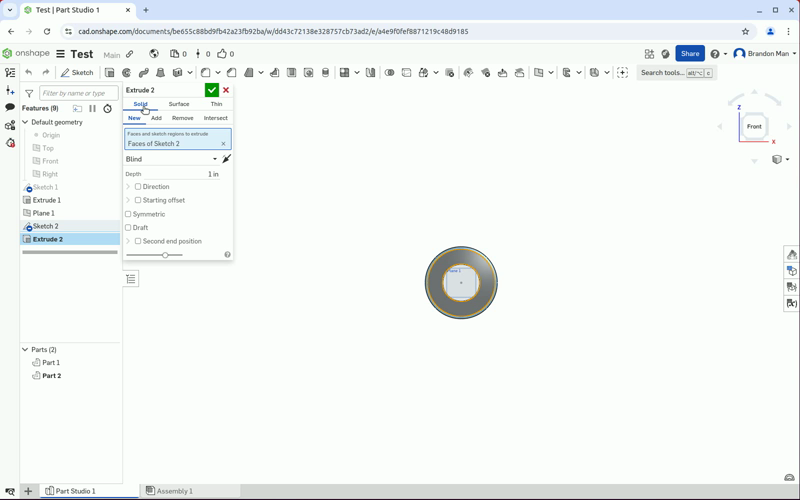
click(143, 106)
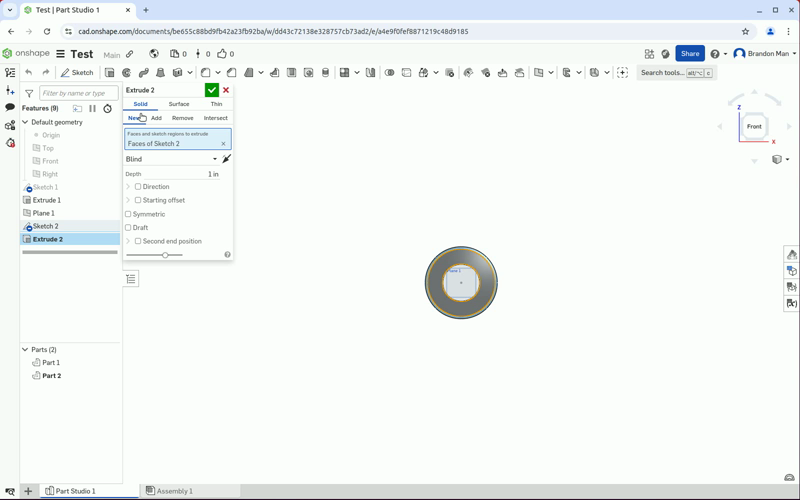
mouse_move(137, 120)
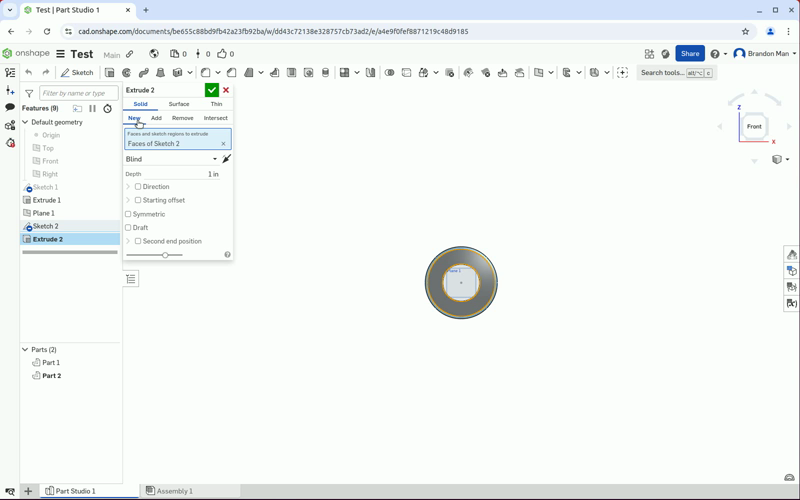
click(137, 120)
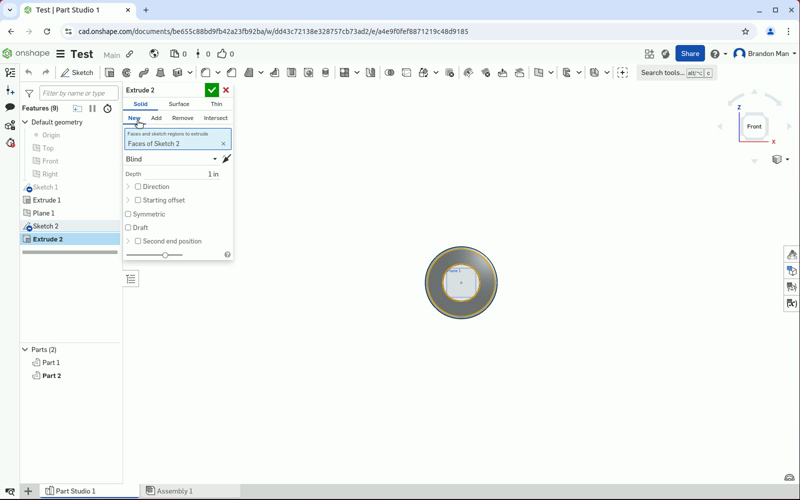
key(tab, 4)
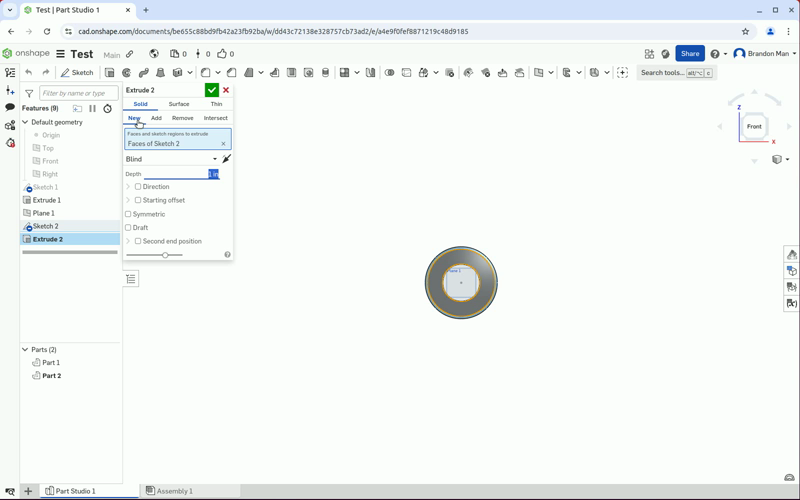
text(0.963)
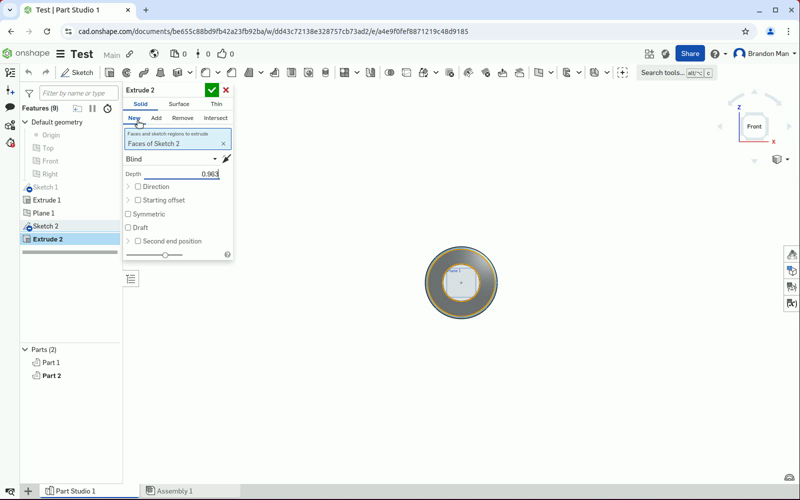
key(enter)
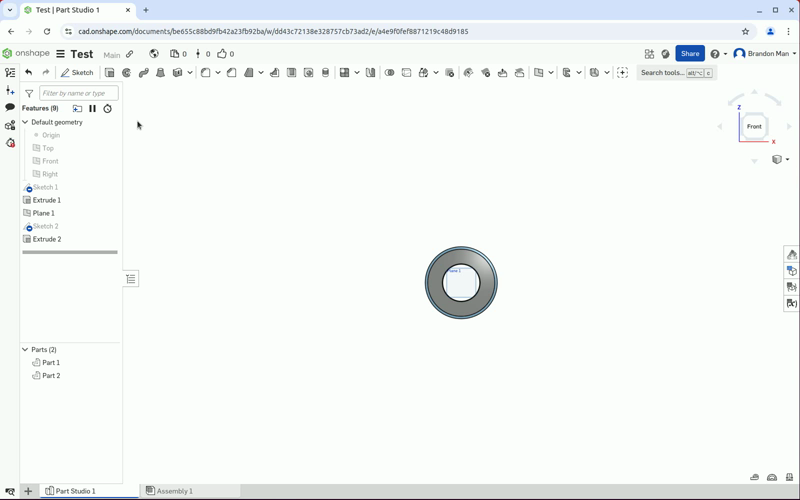
key(shift+h)
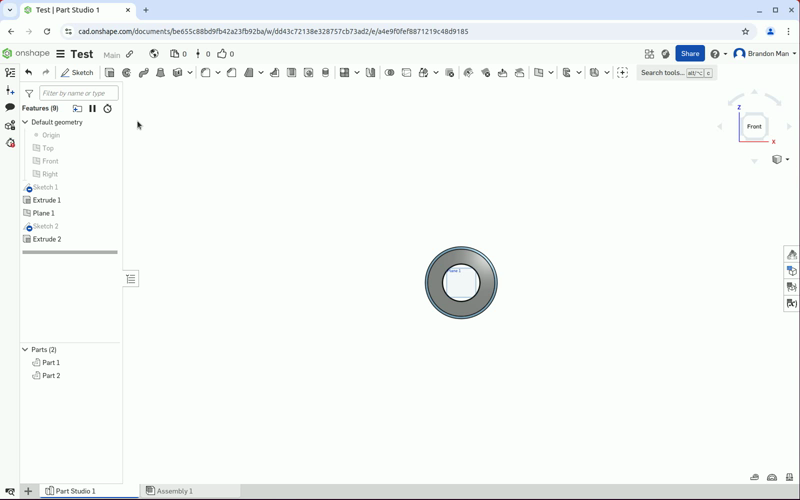
key(shift+h)
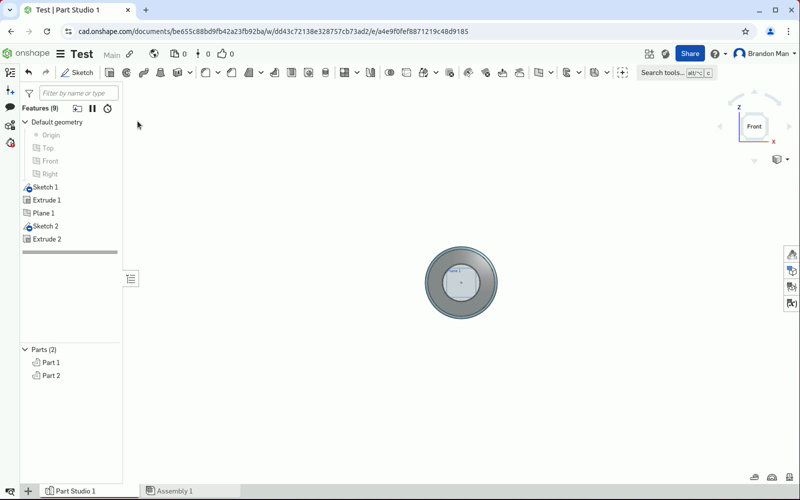
key(shift+7)
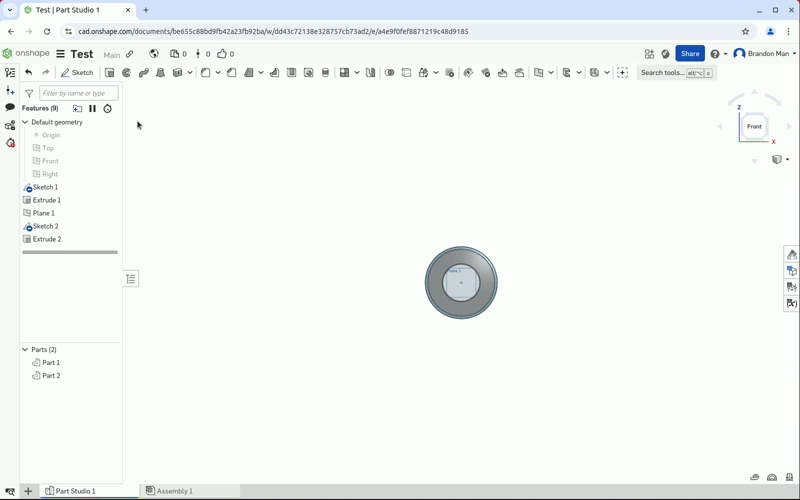
key(left, 2)
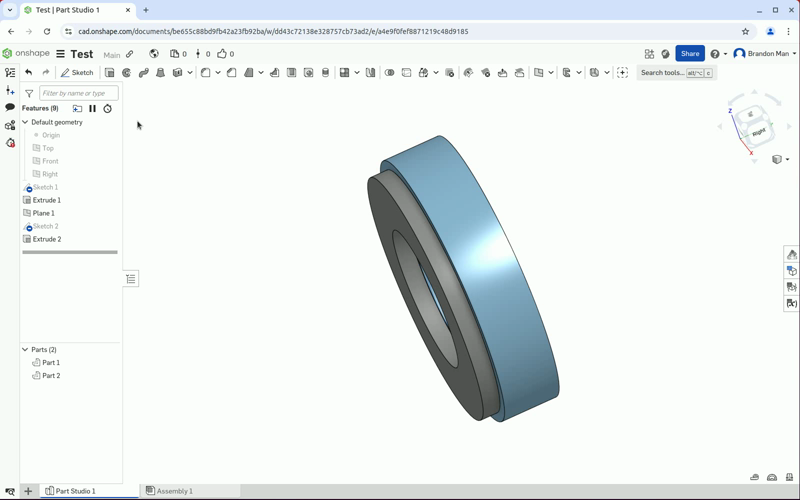
key(down, 2)
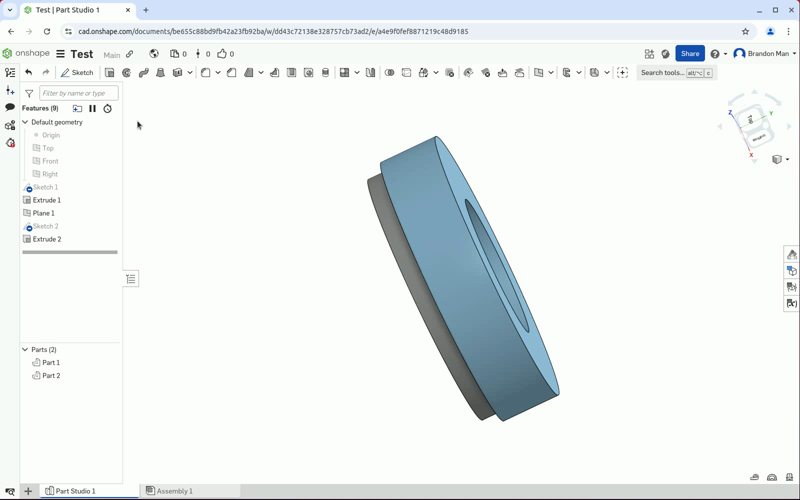
key(up, 2)
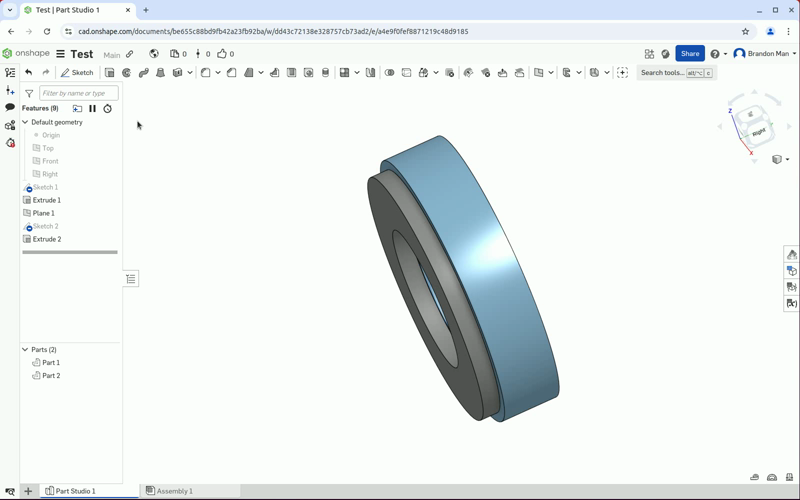
key(right, 2)
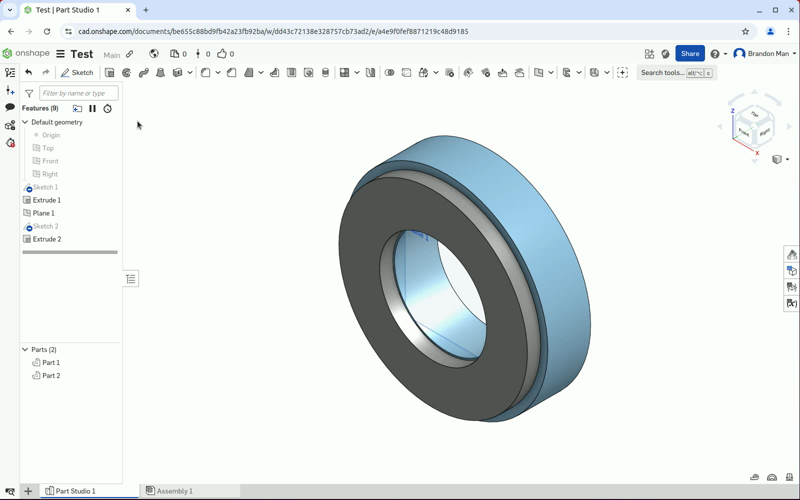
mouse_move(73, 189)
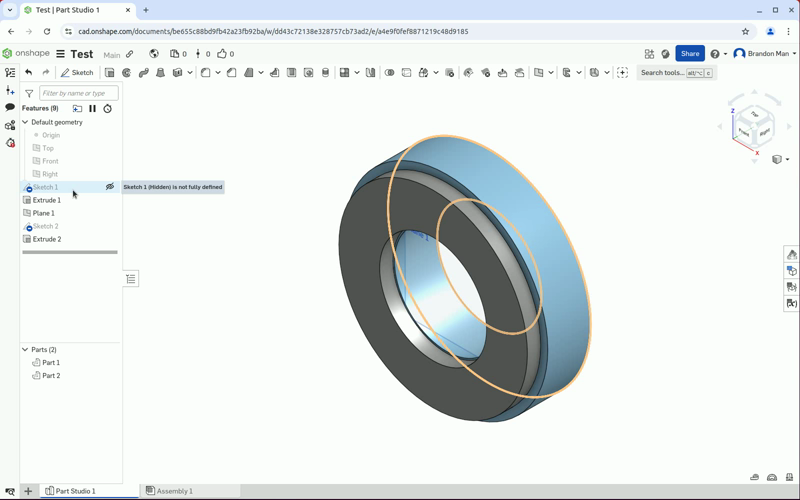
click(73, 189)